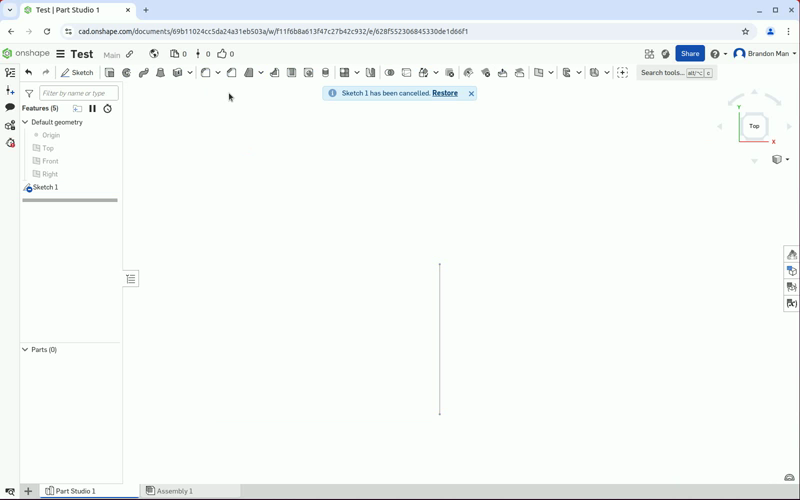
key(shift+h)
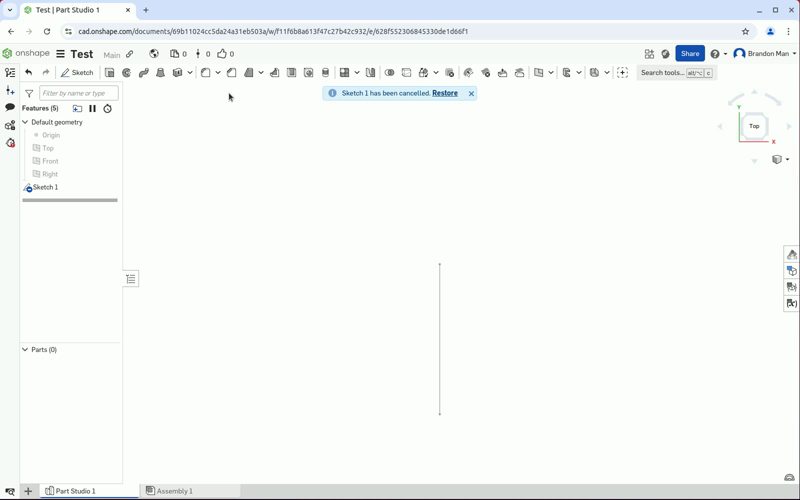
key(shift+s)
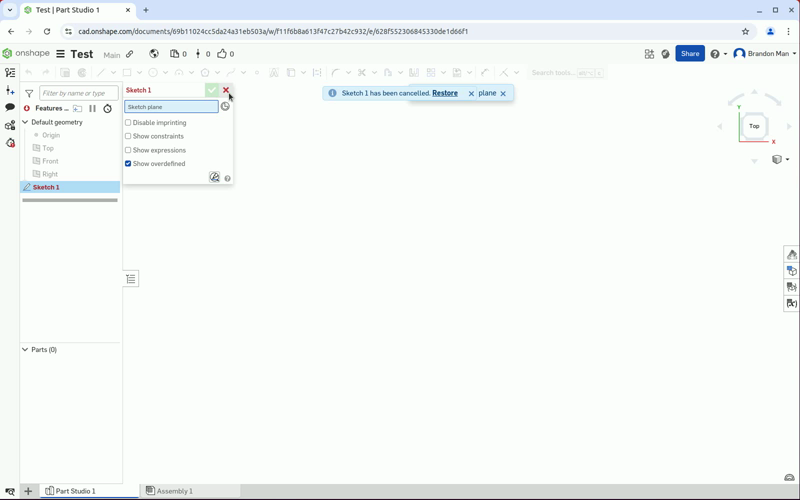
mouse_move(73, 150)
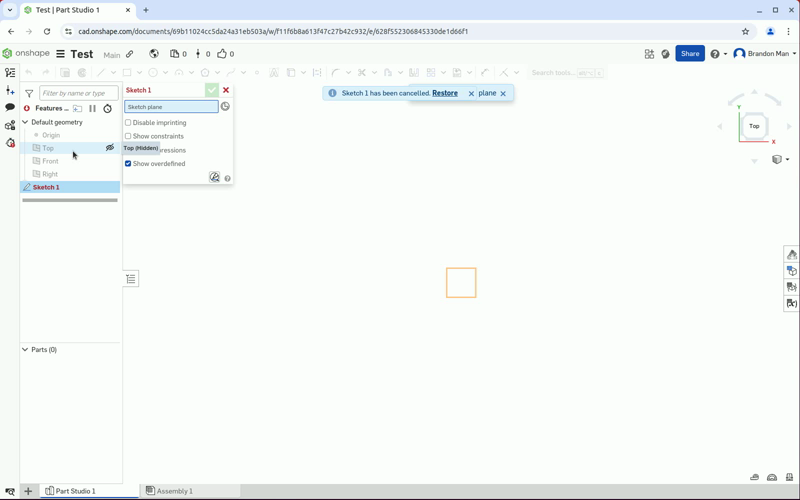
click(73, 150)
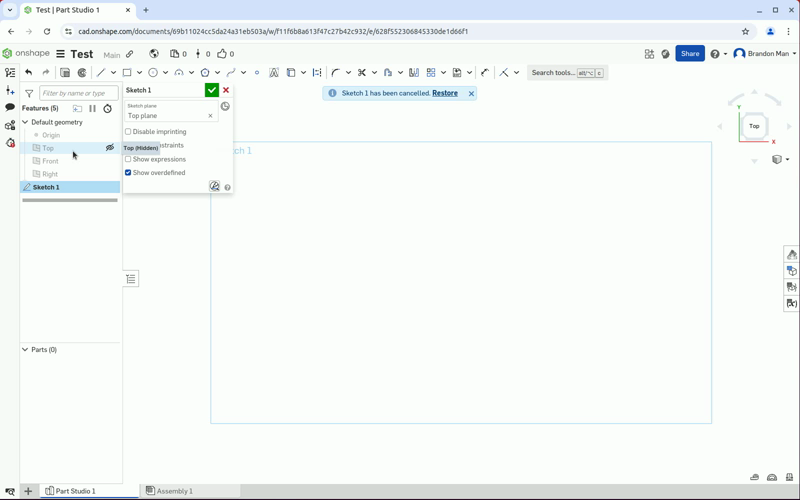
mouse_move(73, 352)
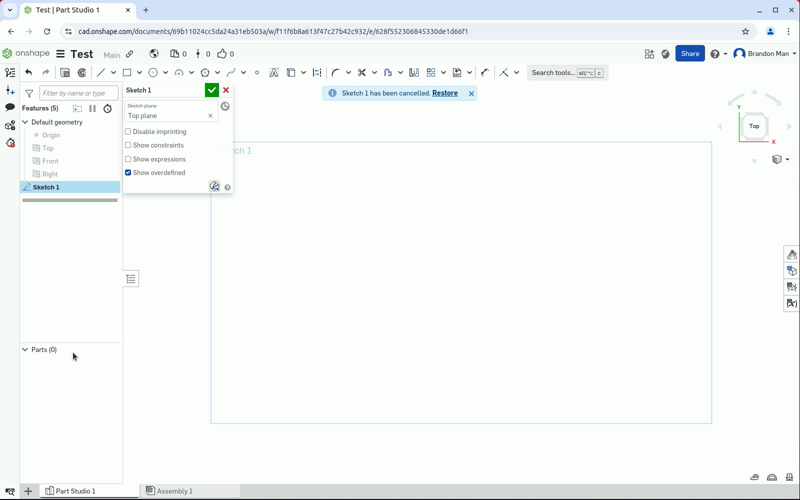
key(y)
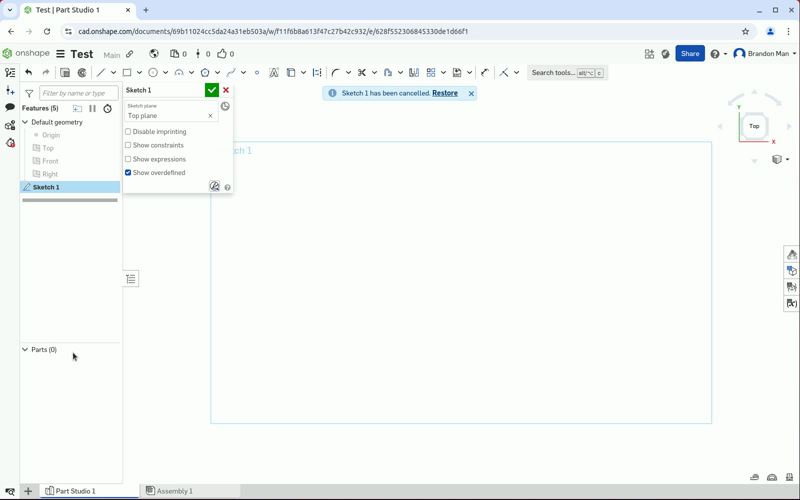
key(l)
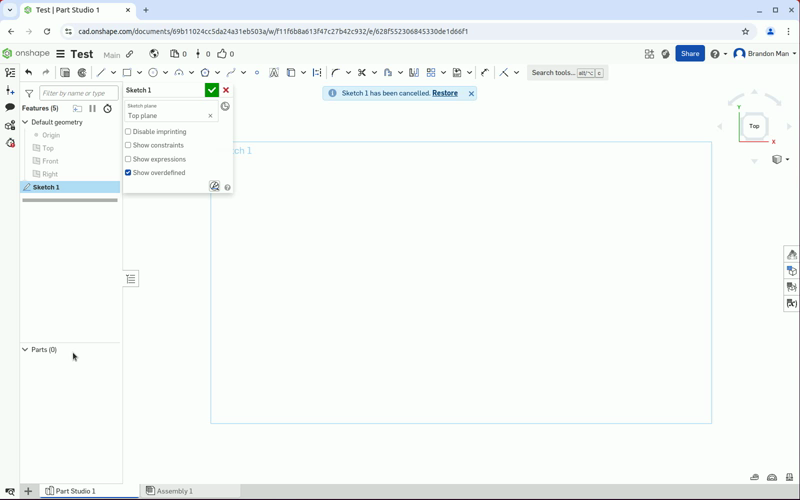
key_down(shift)
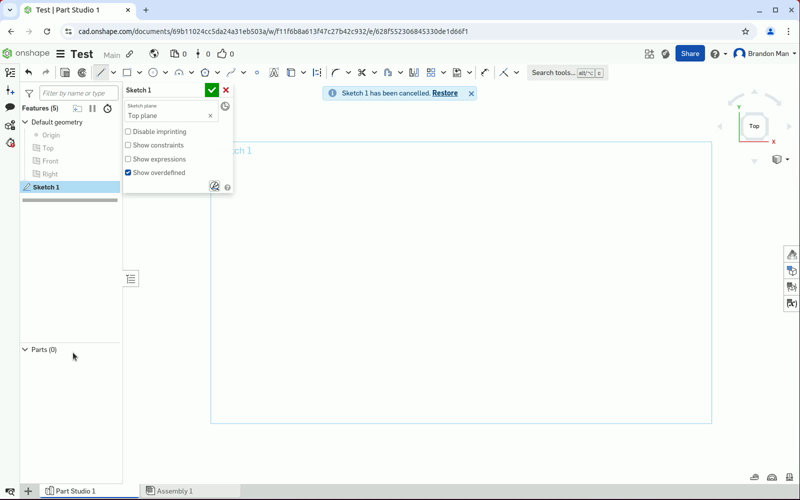
mouse_move(380, 362)
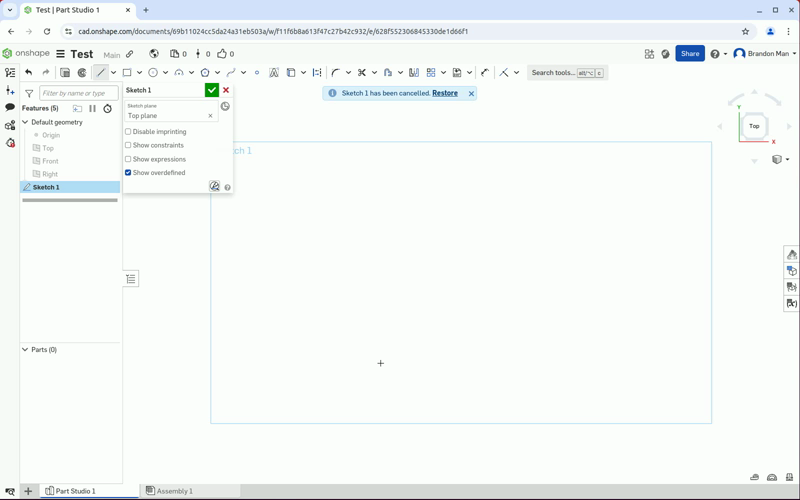
click(380, 362)
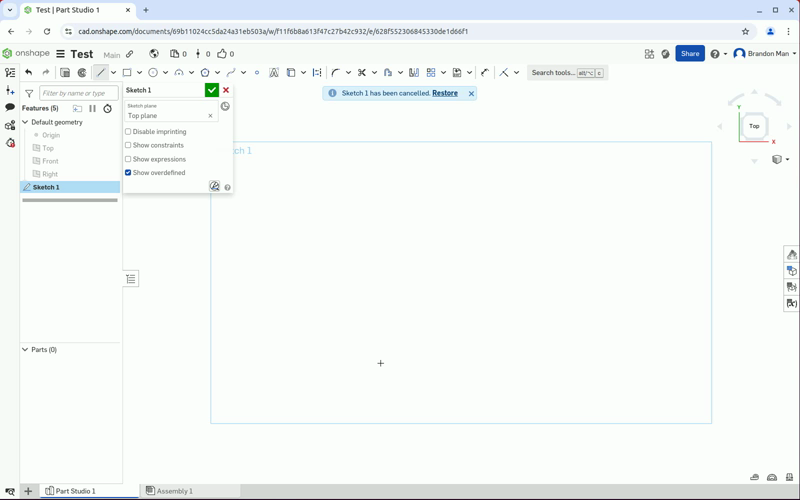
key_up(shift)
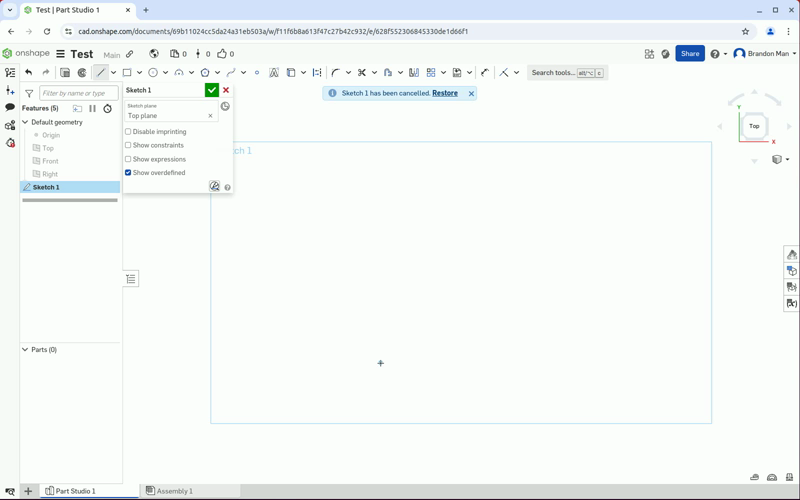
key_down(shift)
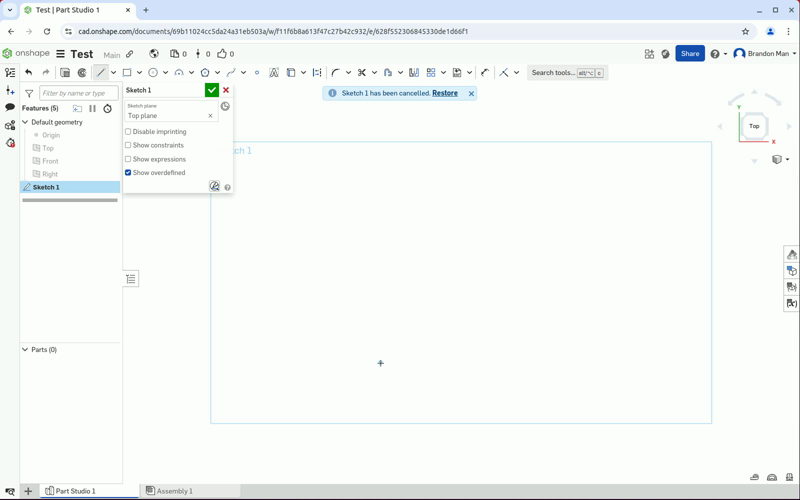
mouse_move(540, 362)
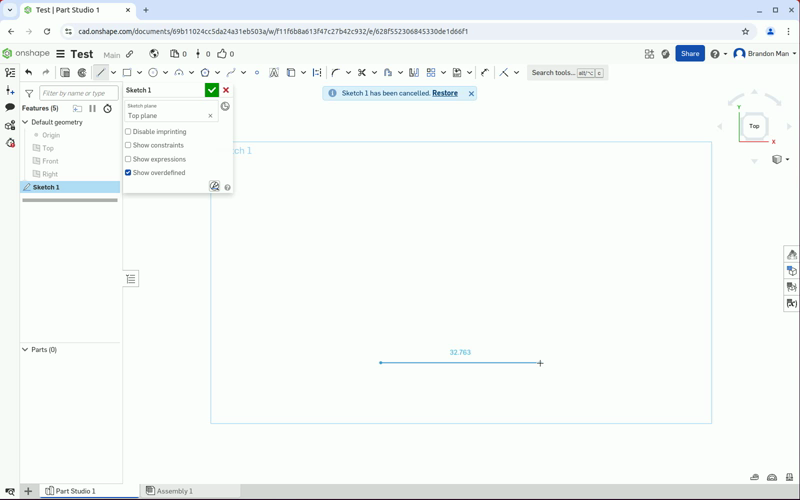
click(540, 362)
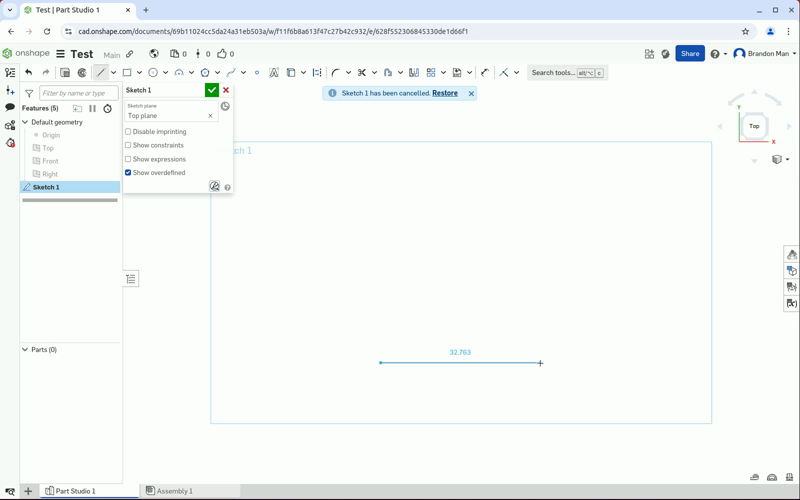
key_up(shift)
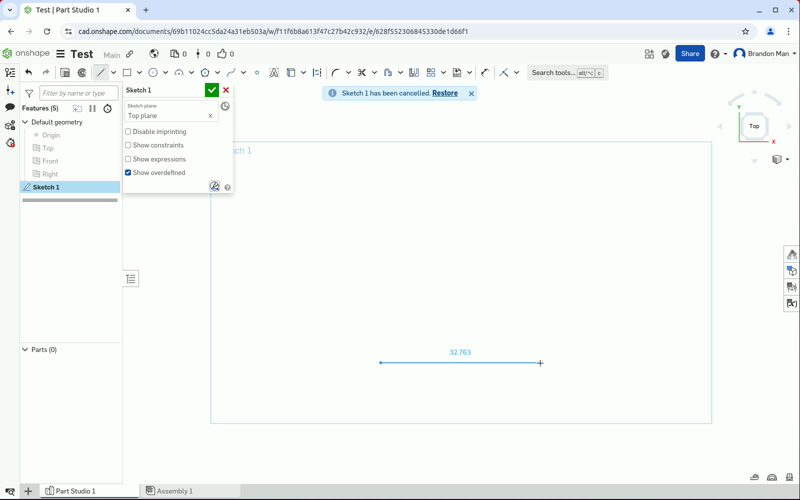
key_down(shift)
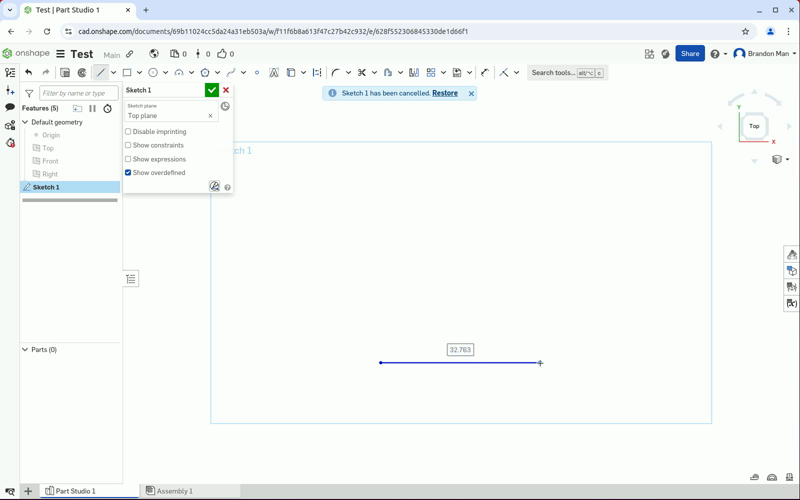
mouse_move(540, 203)
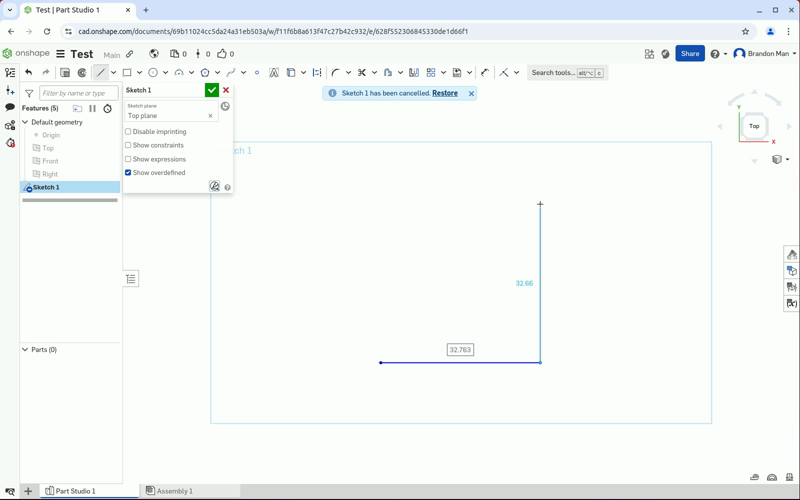
click(540, 203)
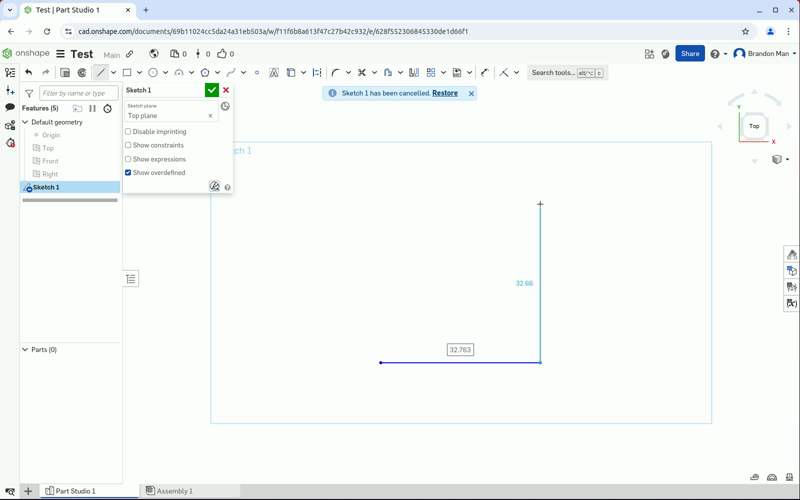
key_up(shift)
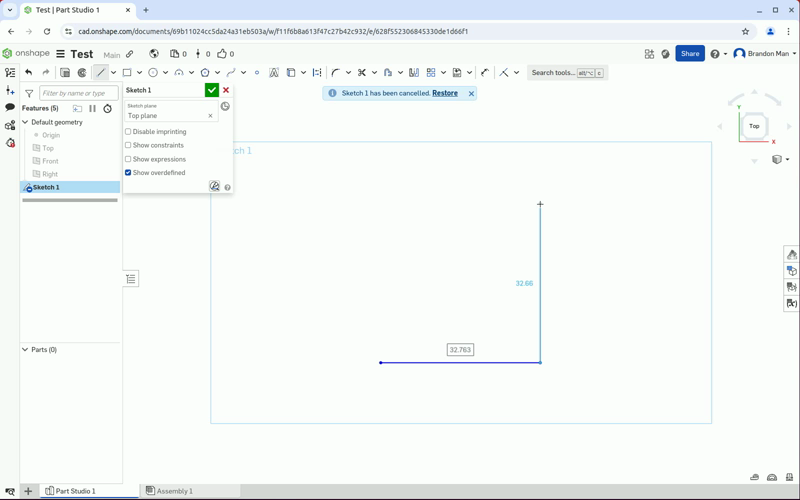
key_down(shift)
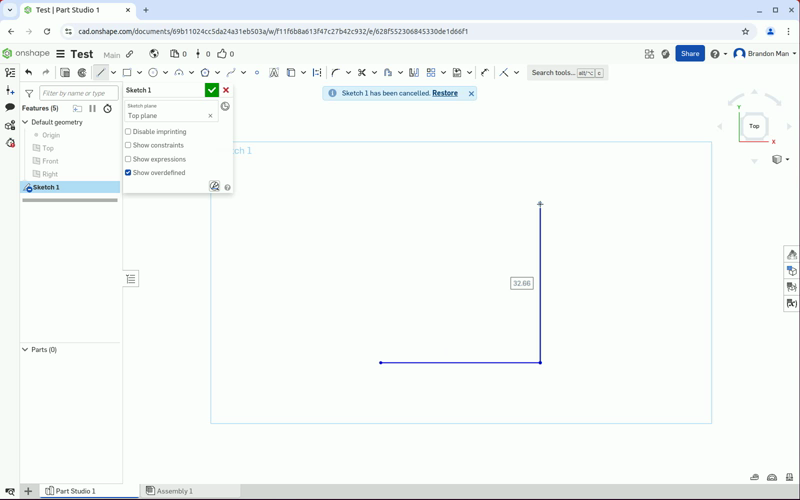
mouse_move(380, 203)
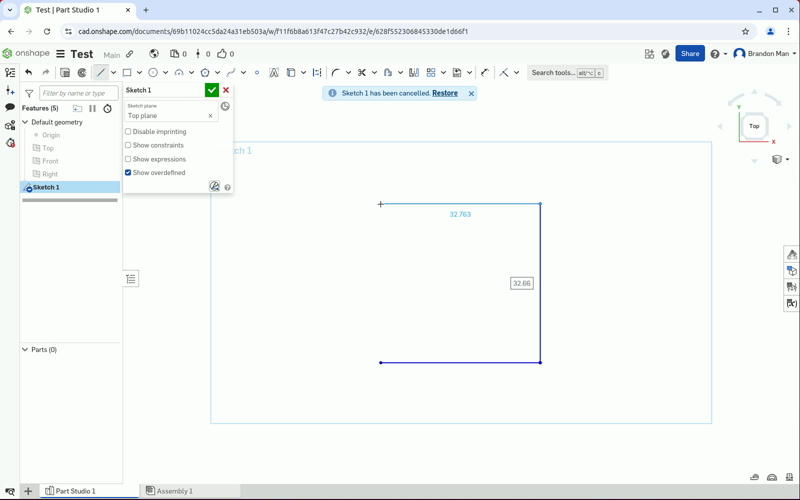
click(380, 203)
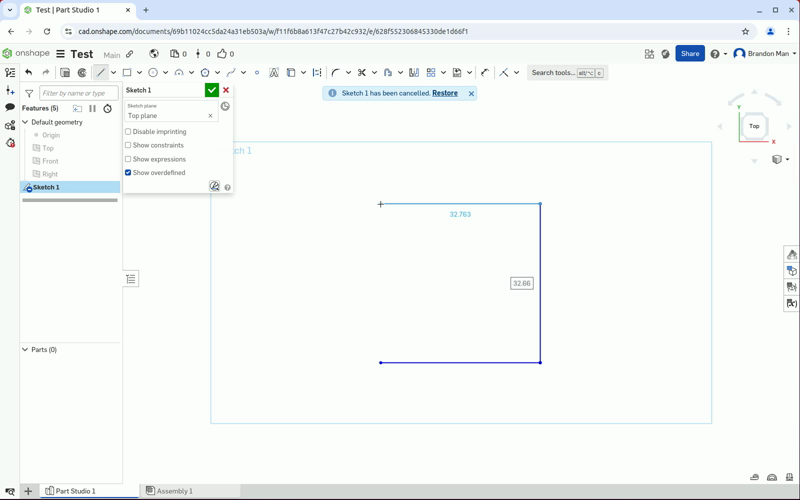
key_up(shift)
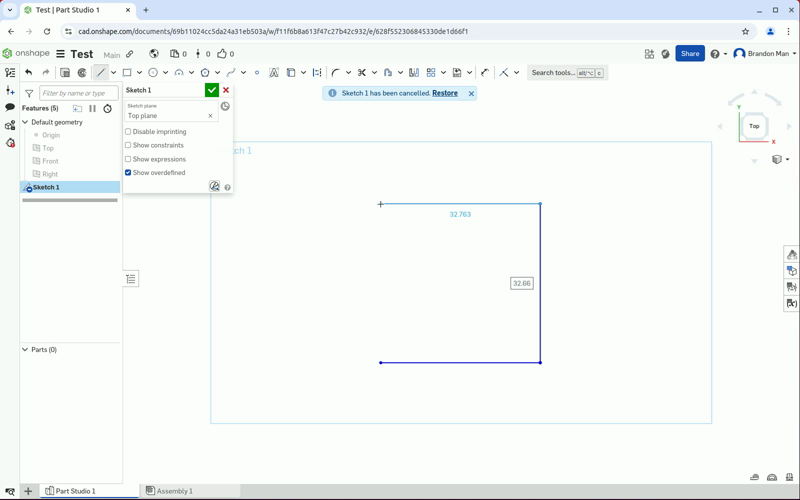
key_down(shift)
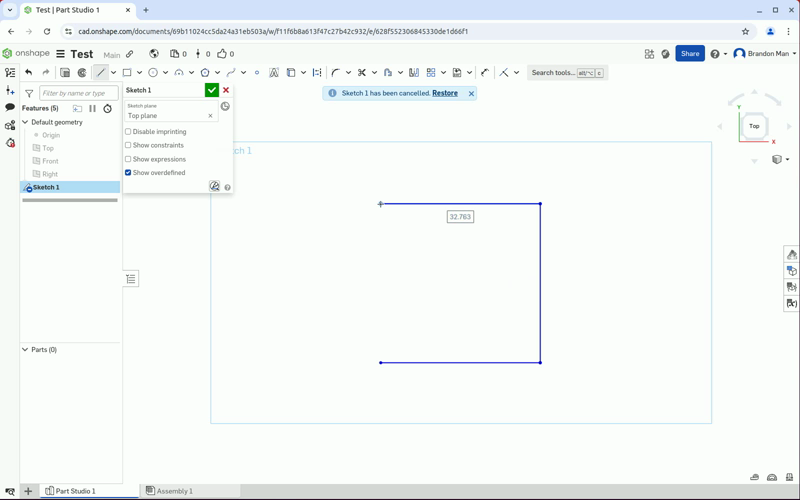
mouse_move(380, 362)
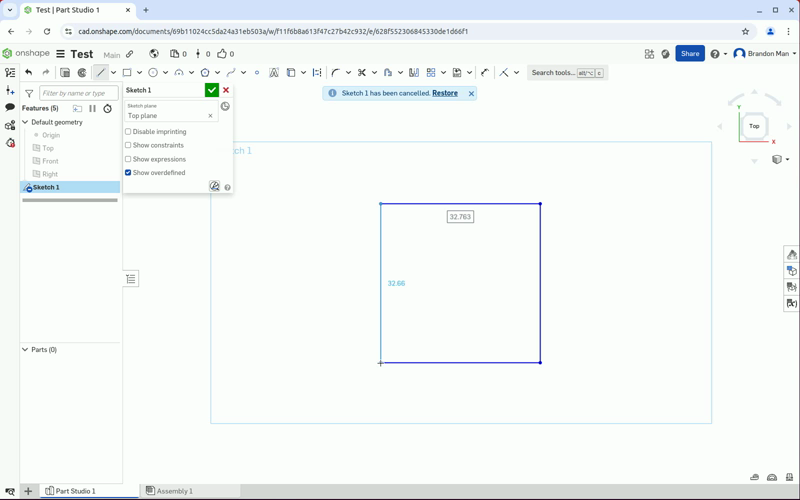
key_up(shift)
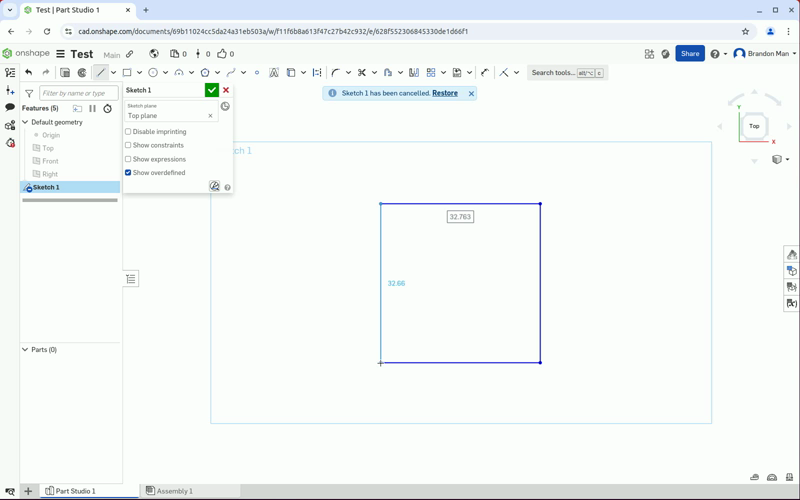
click(380, 362)
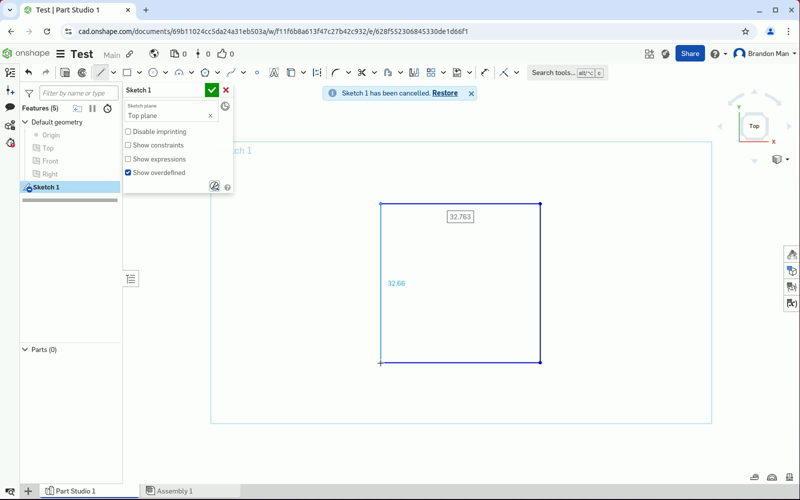
key(esc)
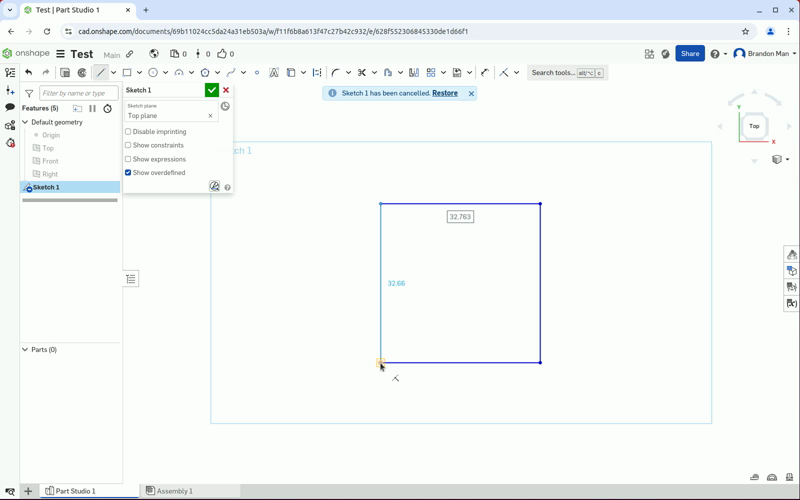
mouse_move(515, 316)
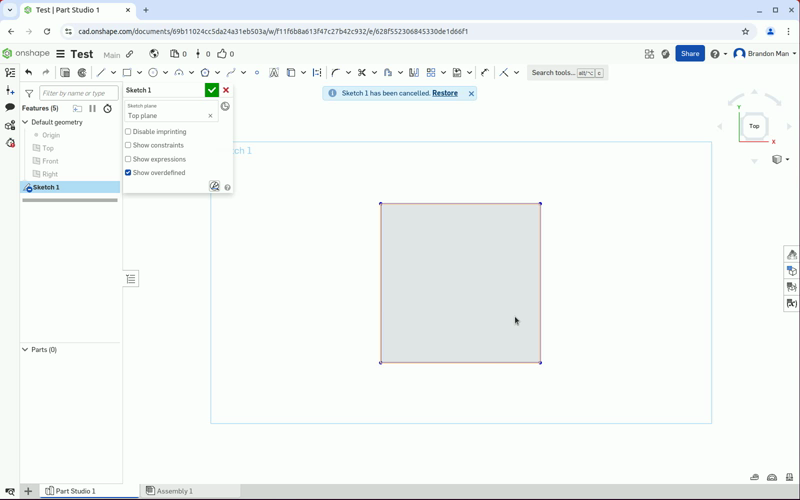
click(515, 316)
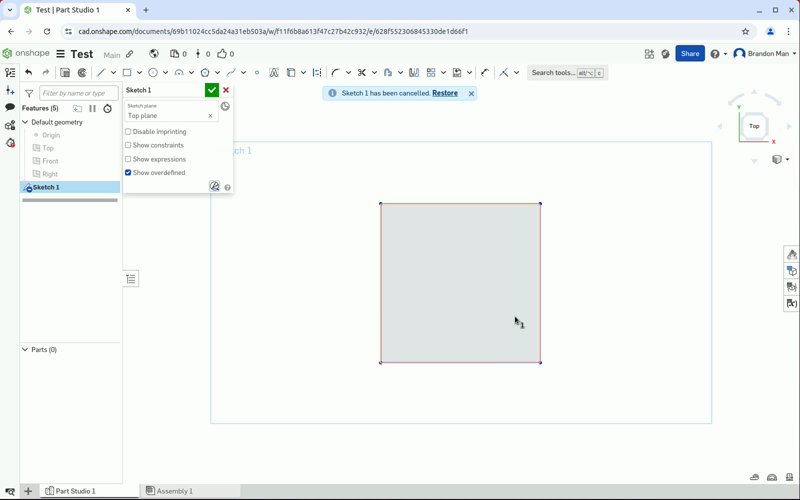
mouse_move(73, 352)
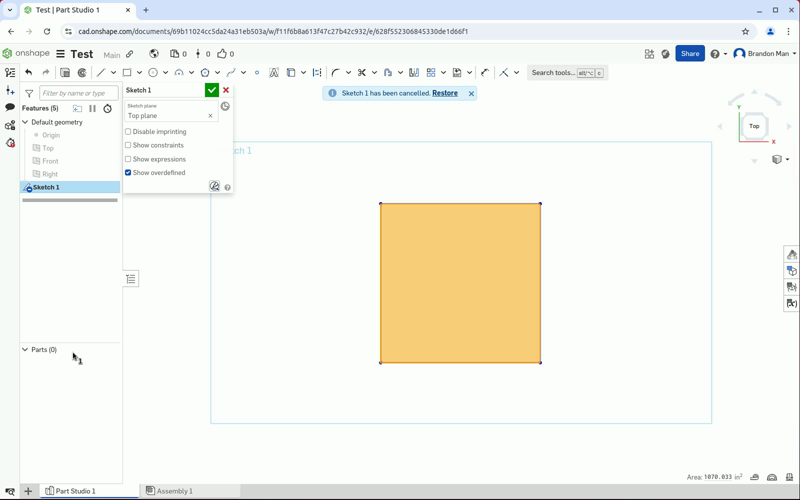
key(shift+y)
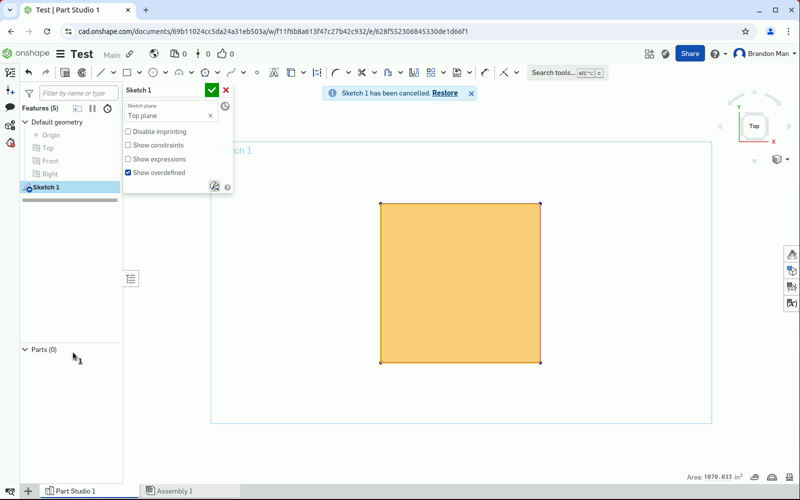
key(shift+e)
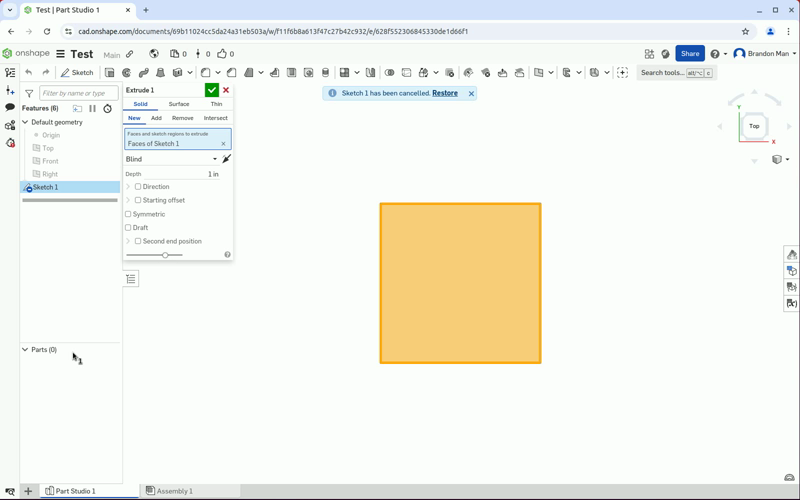
mouse_move(143, 106)
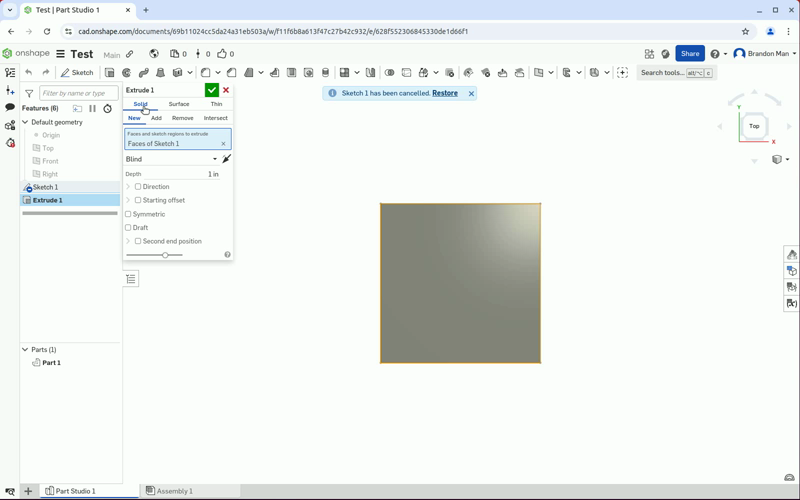
click(143, 106)
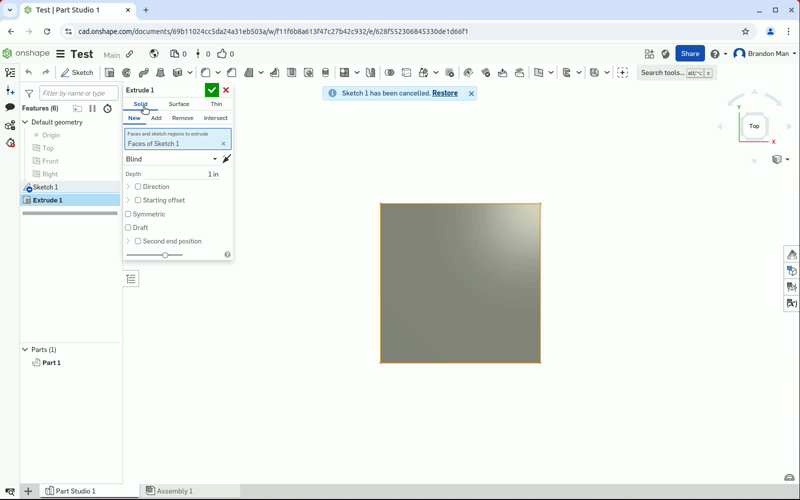
mouse_move(137, 120)
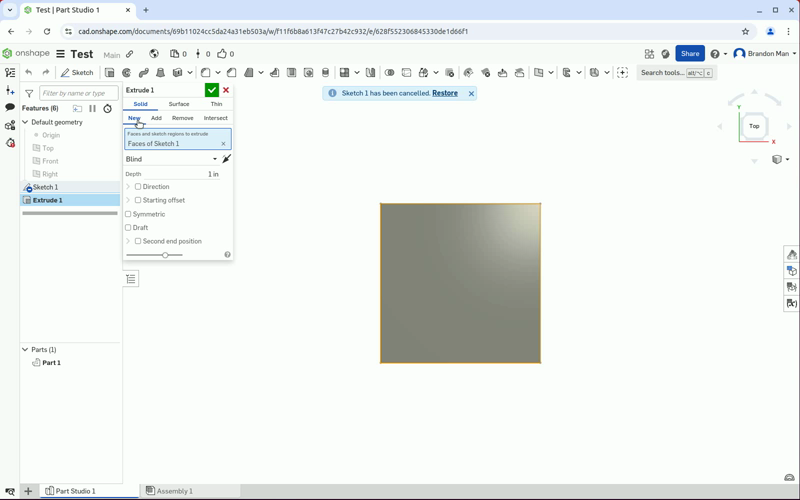
click(137, 120)
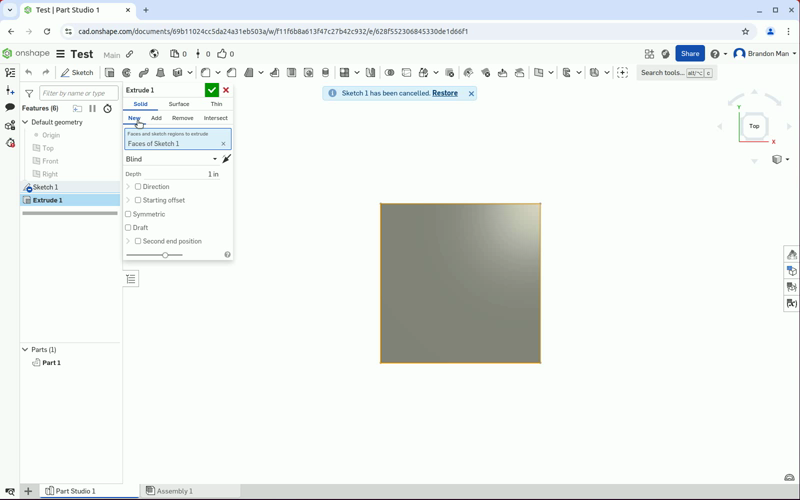
key(tab, 4)
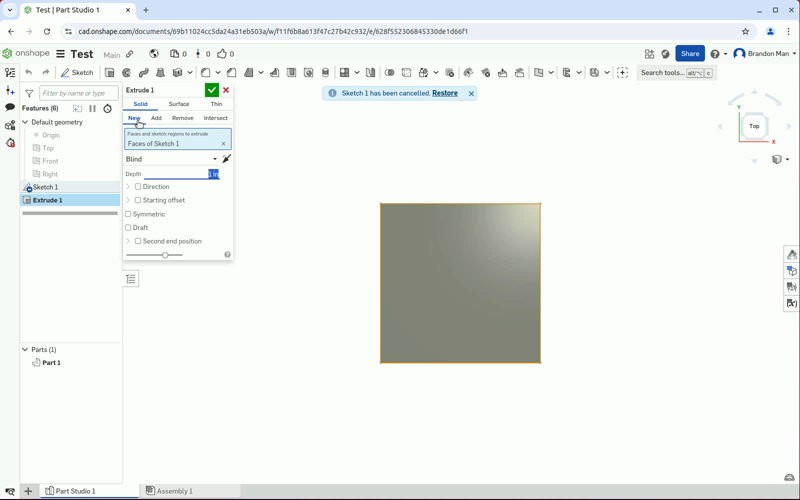
text(1.444)
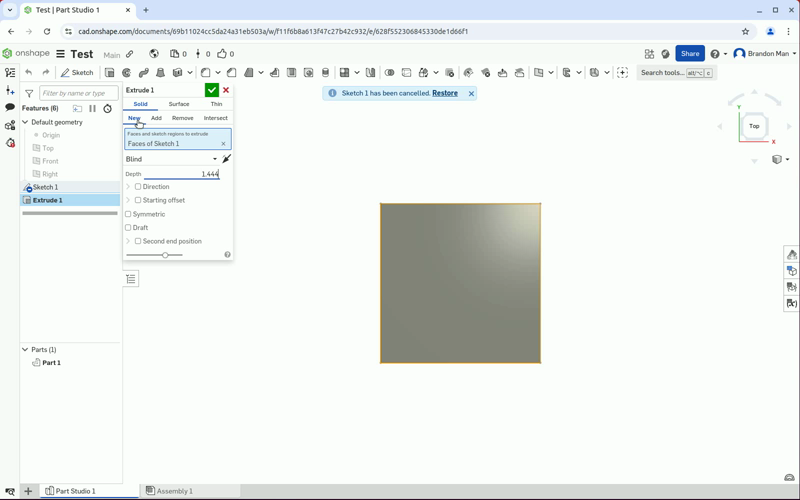
key(enter)
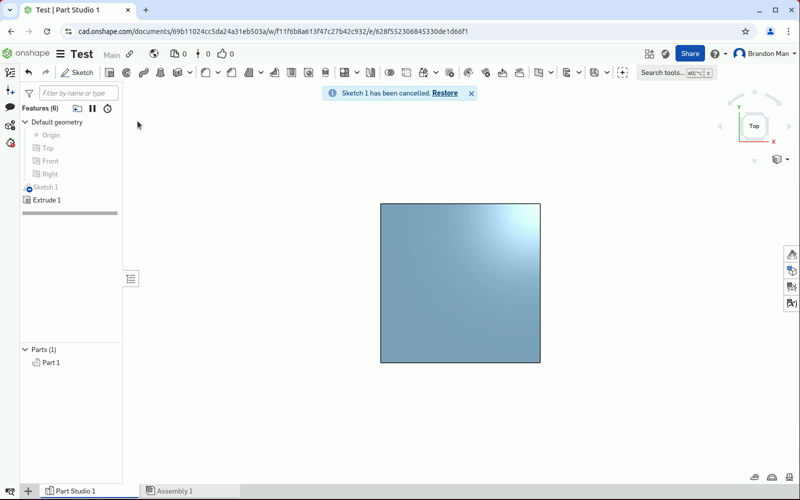
key(shift+h)
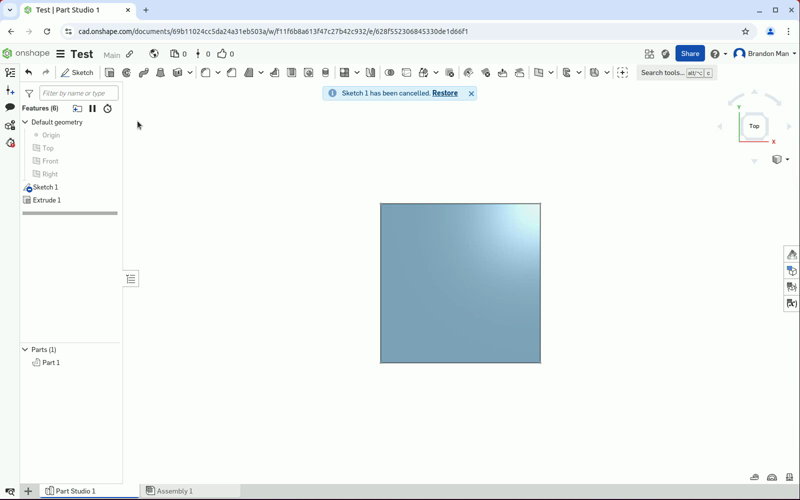
key(shift+h)
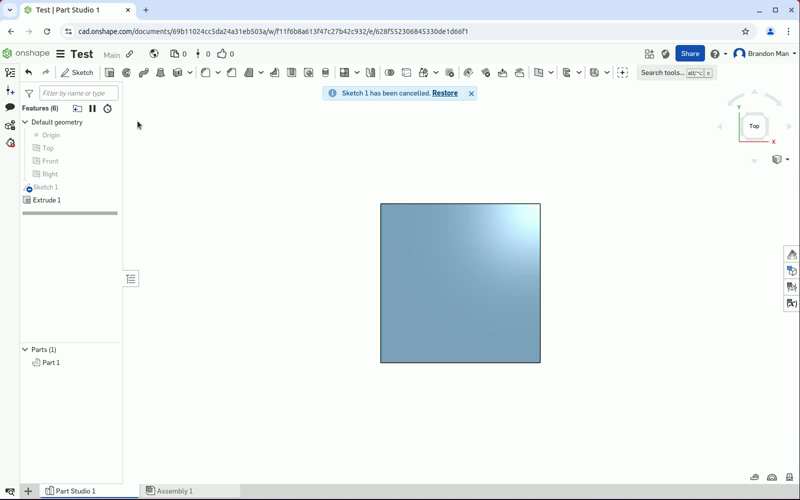
mouse_move(73, 189)
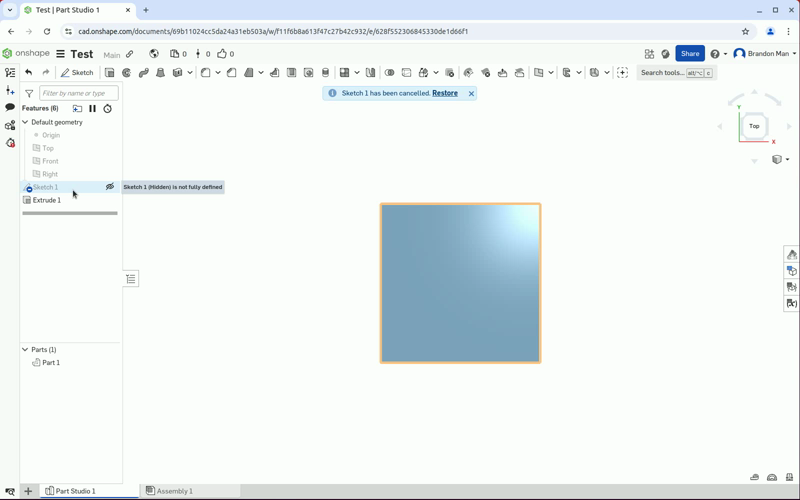
click(73, 189)
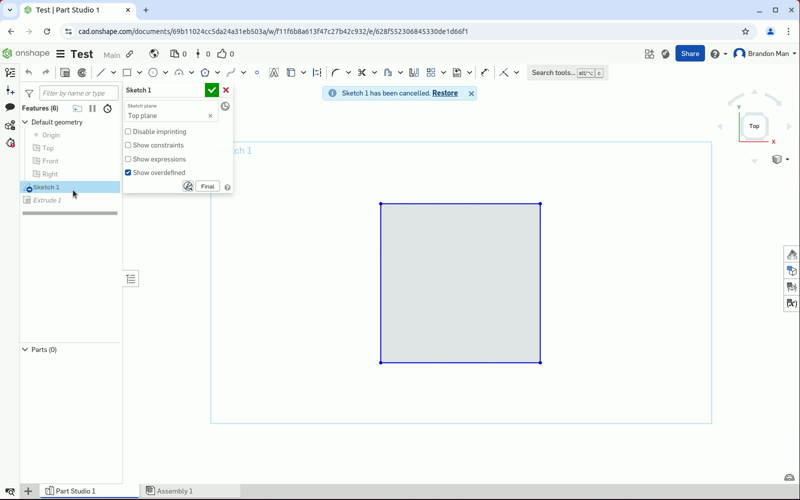
mouse_move(229, 92)
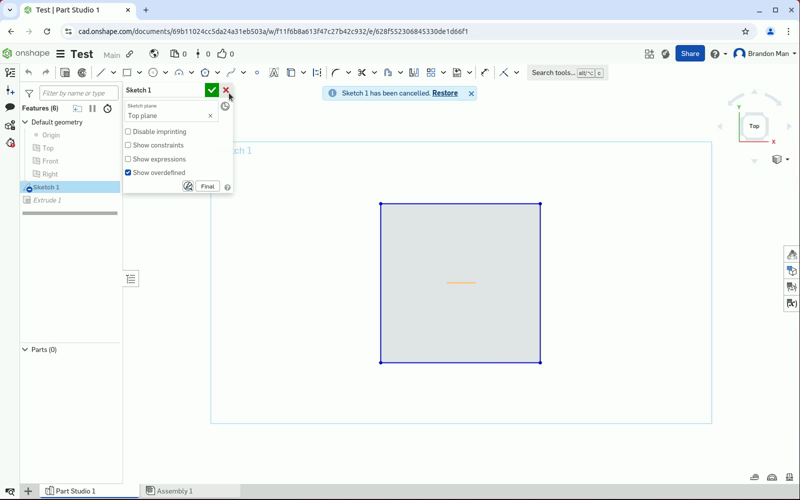
click(229, 92)
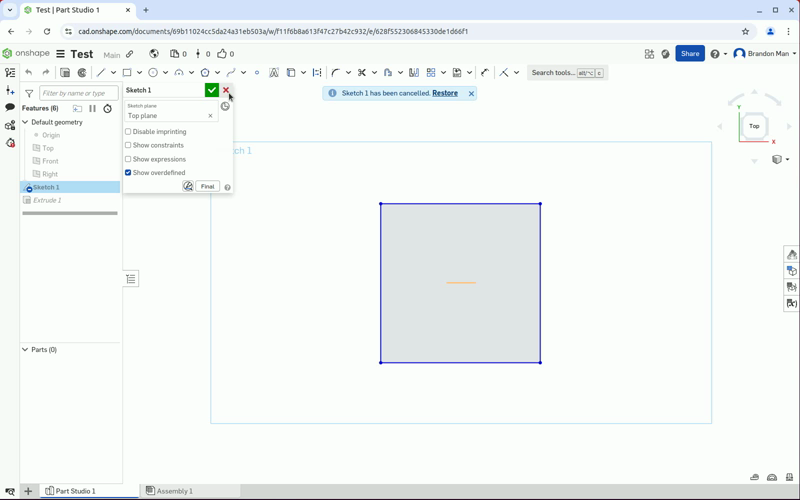
key(shift+s)
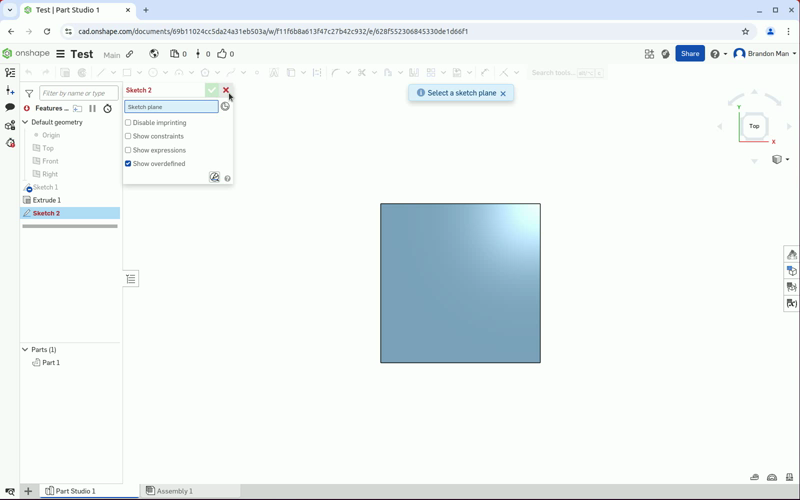
mouse_move(73, 150)
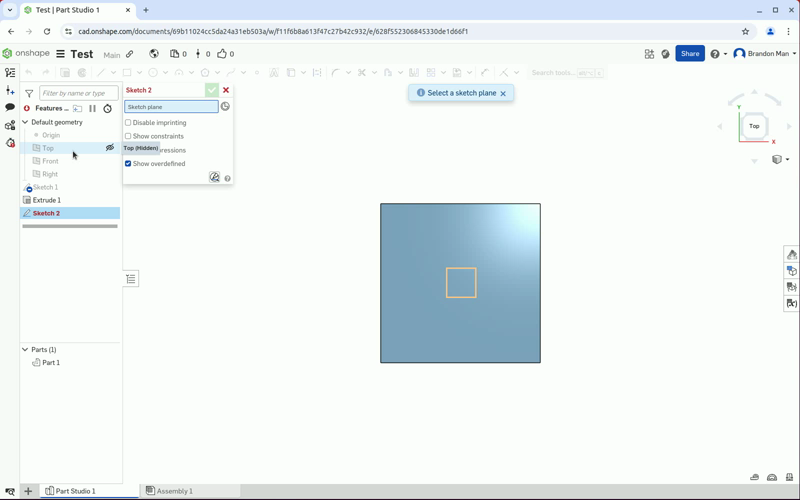
click(73, 150)
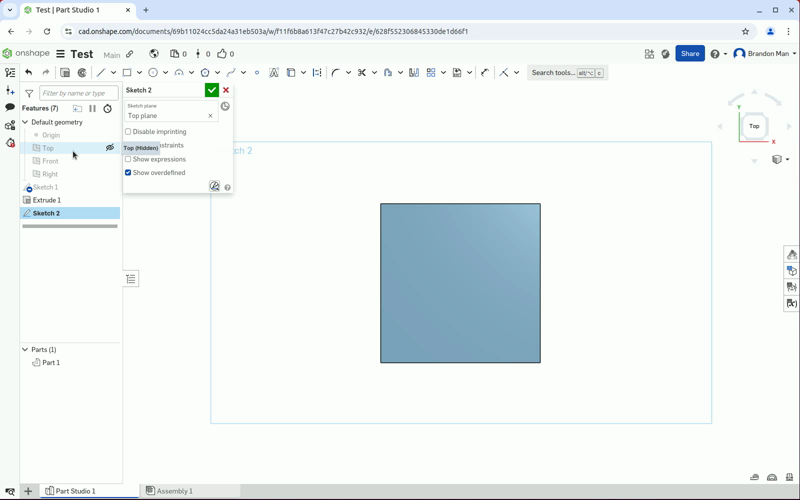
mouse_move(73, 352)
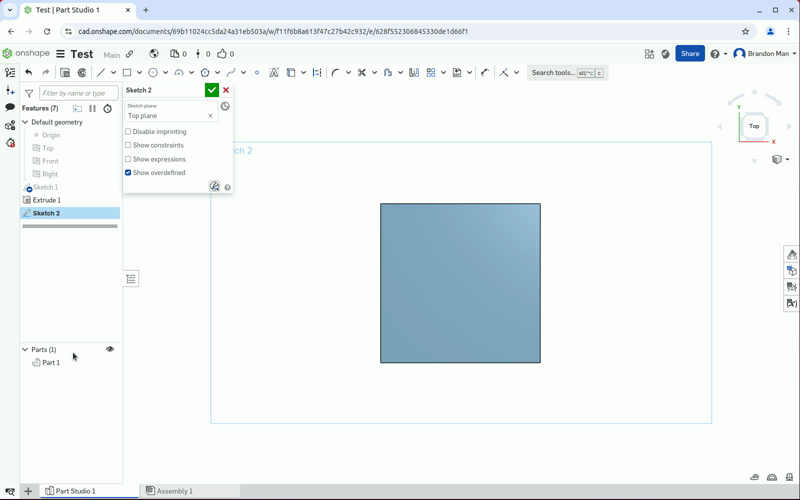
key(y)
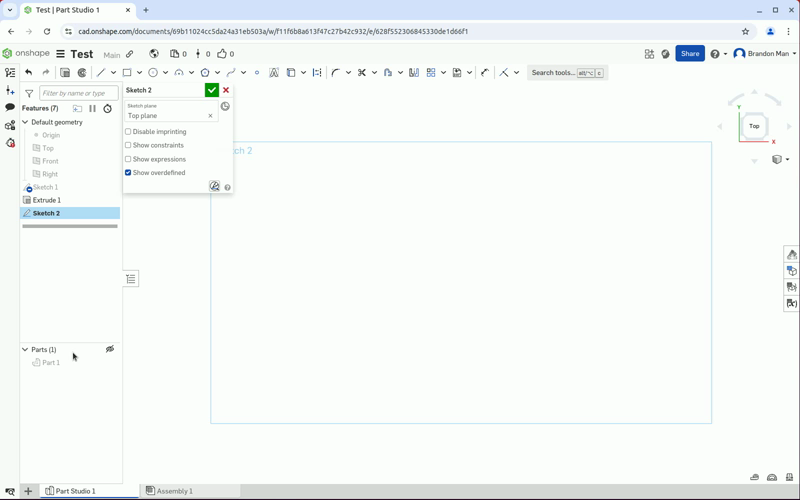
key(a)
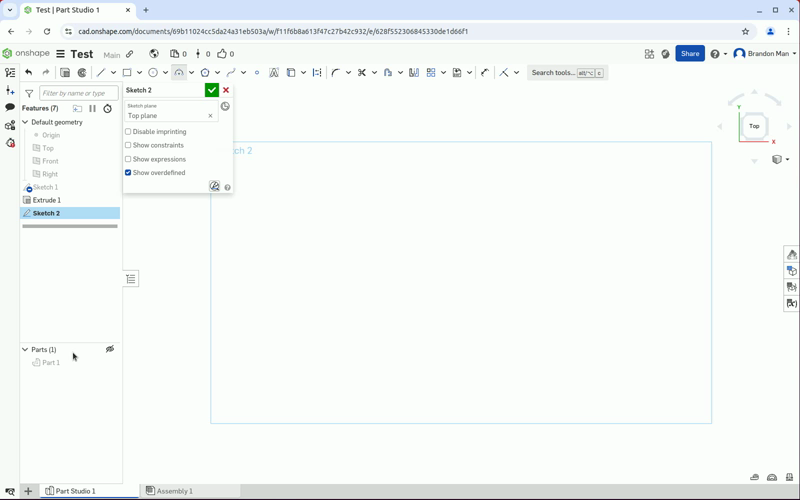
key_down(shift)
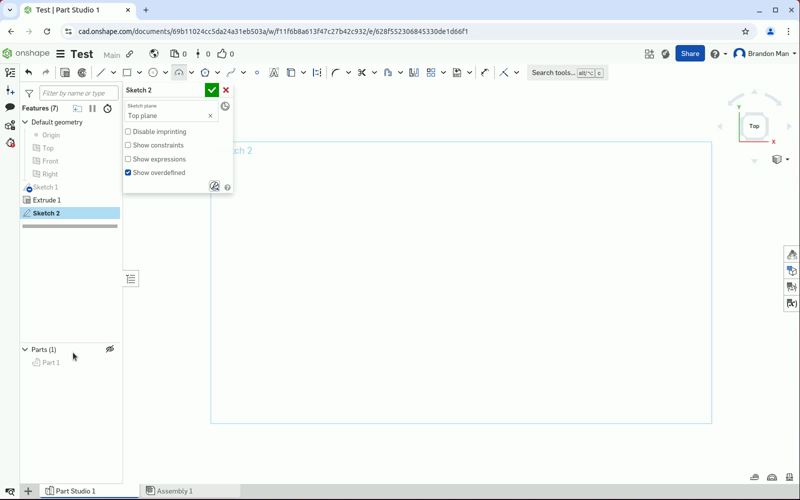
mouse_move(540, 362)
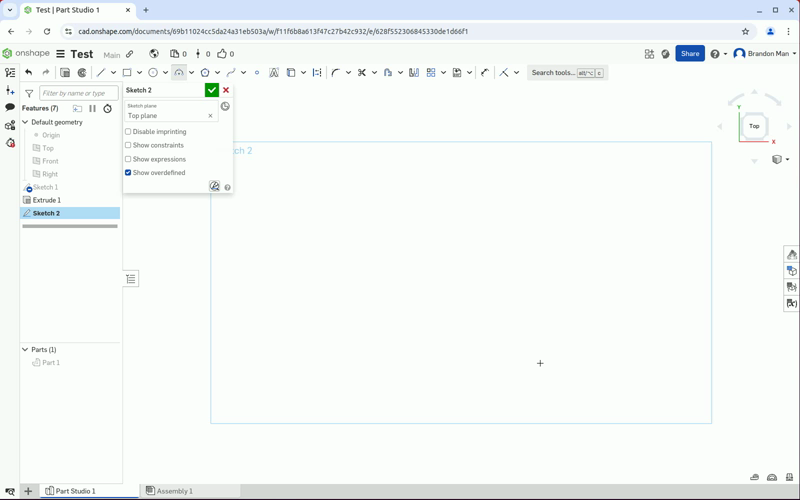
click(540, 362)
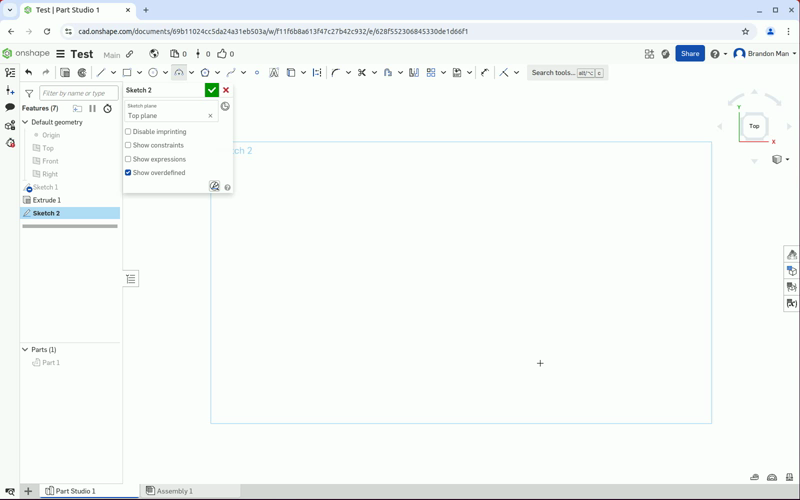
key_up(shift)
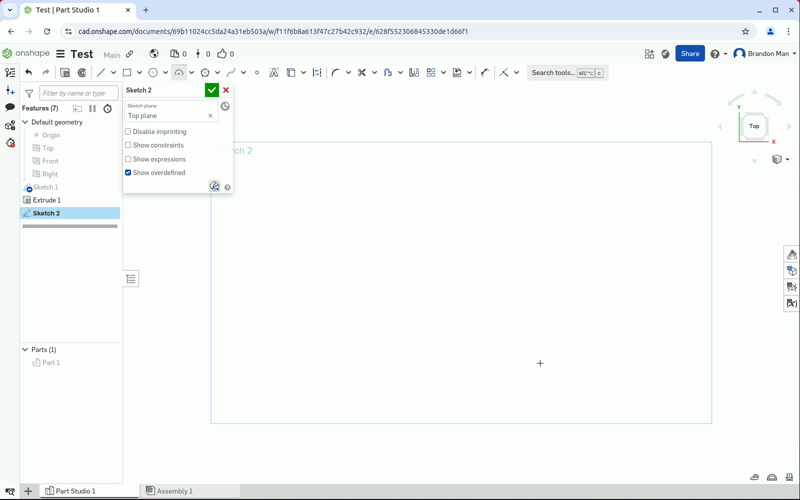
key_down(shift)
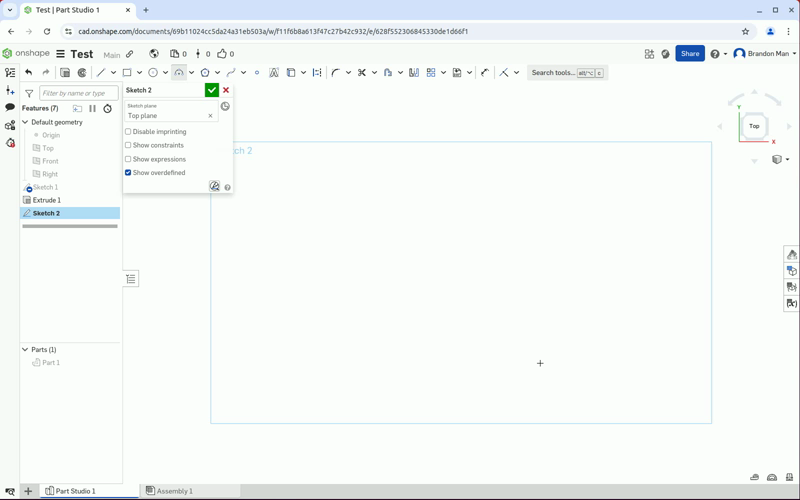
mouse_move(540, 203)
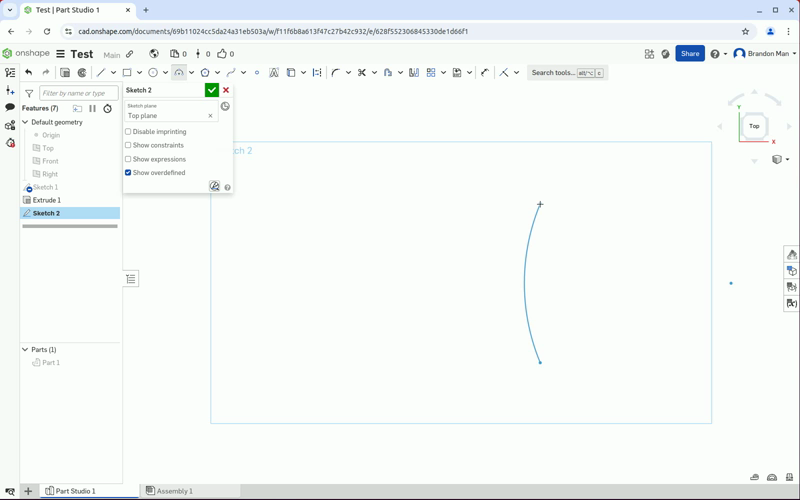
click(540, 203)
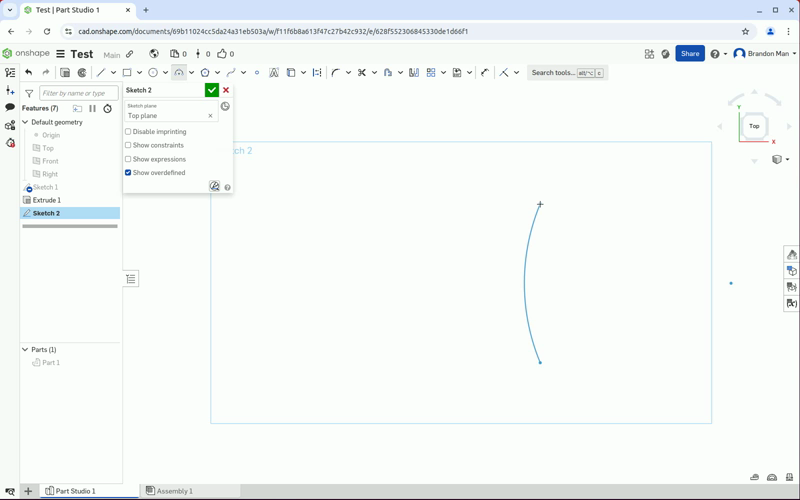
mouse_move(573, 283)
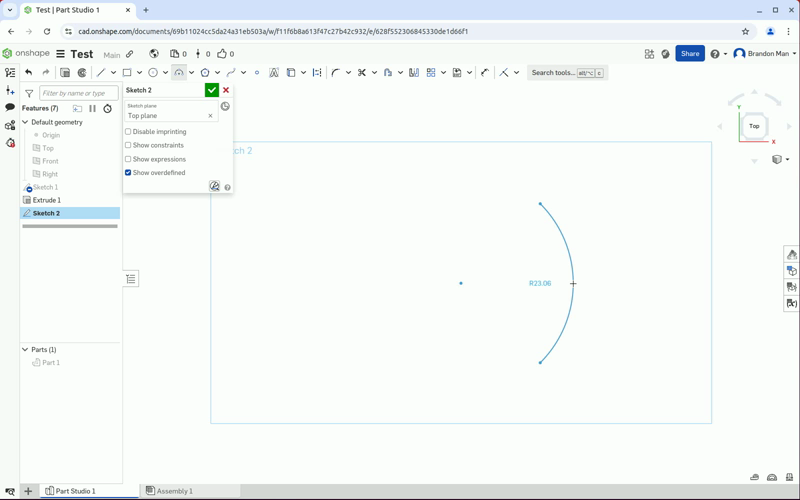
click(573, 283)
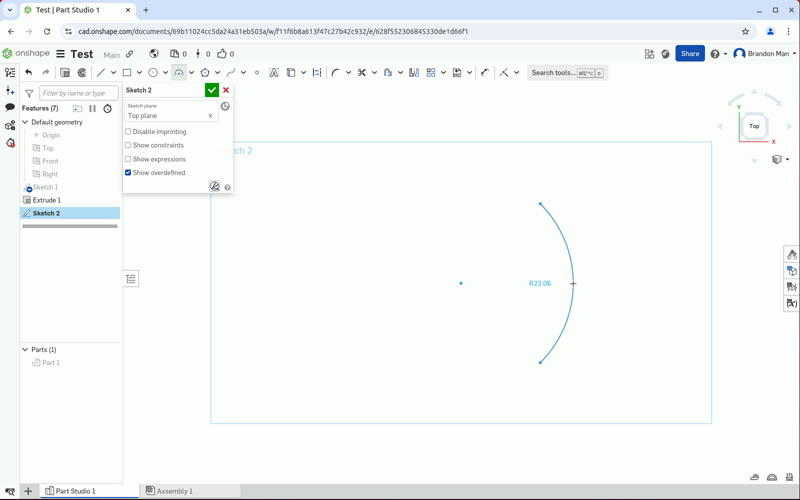
key_up(shift)
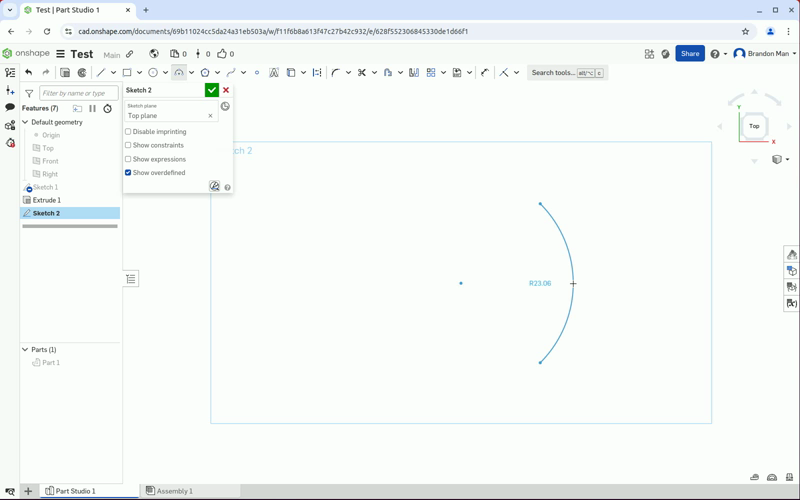
key(esc)
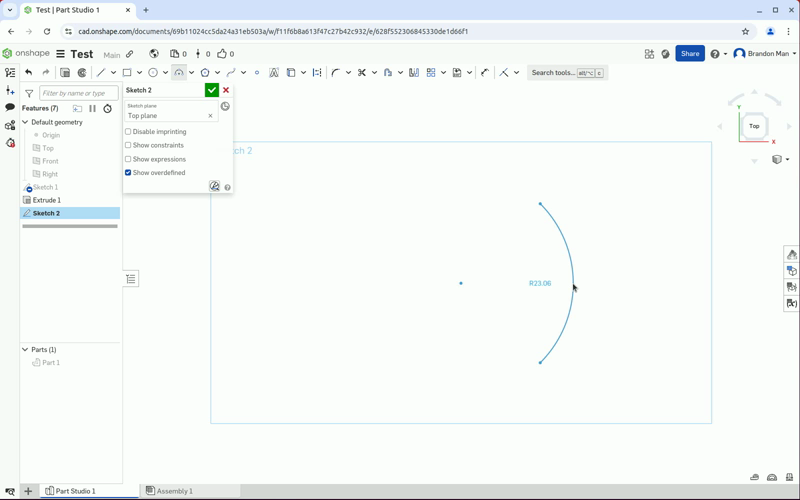
key(l)
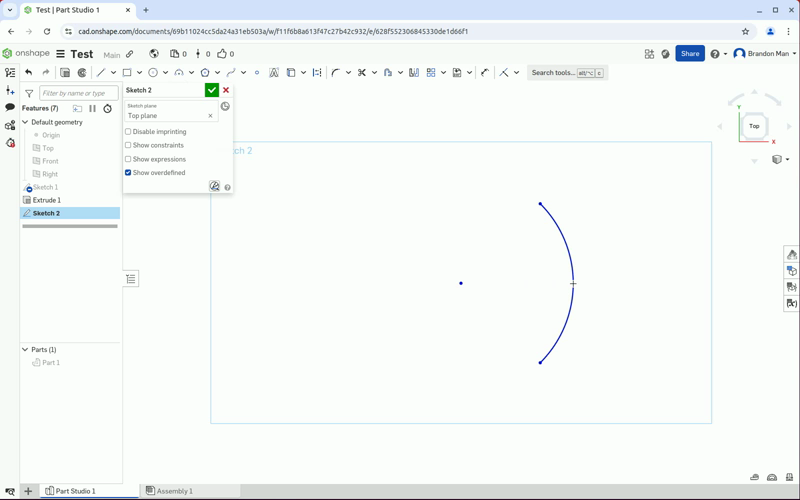
mouse_move(540, 203)
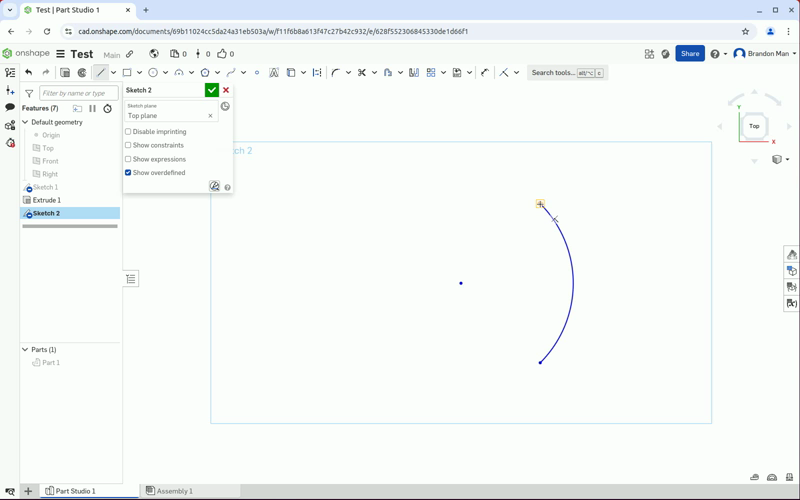
click(540, 203)
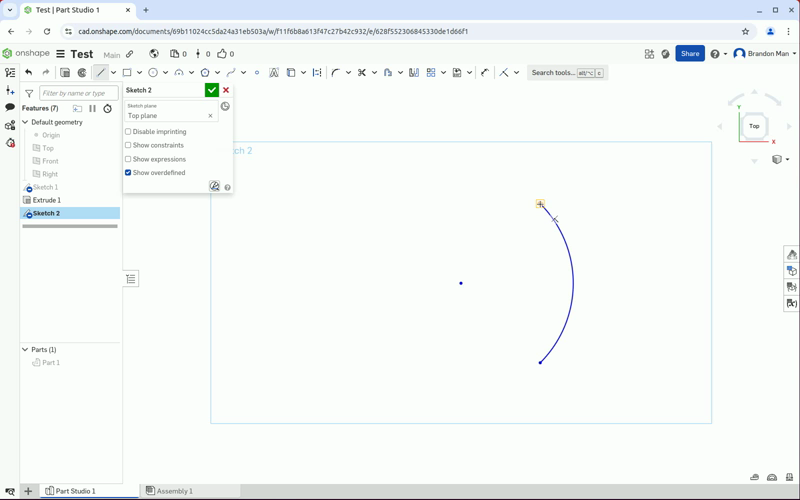
key_down(shift)
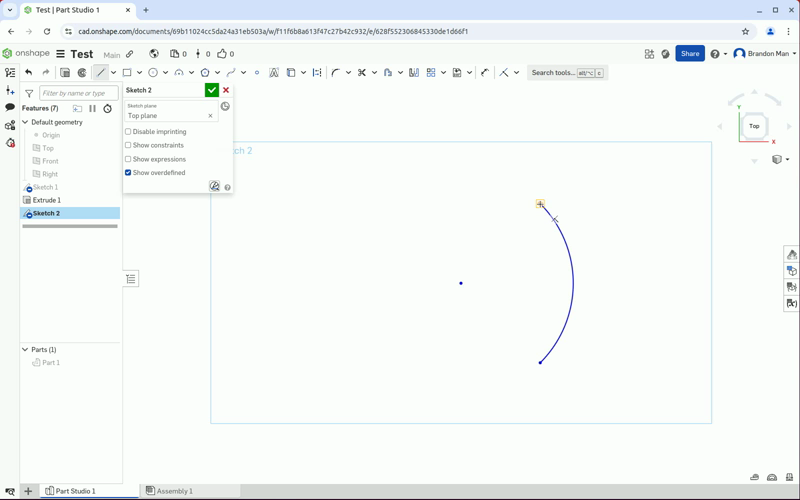
mouse_move(540, 362)
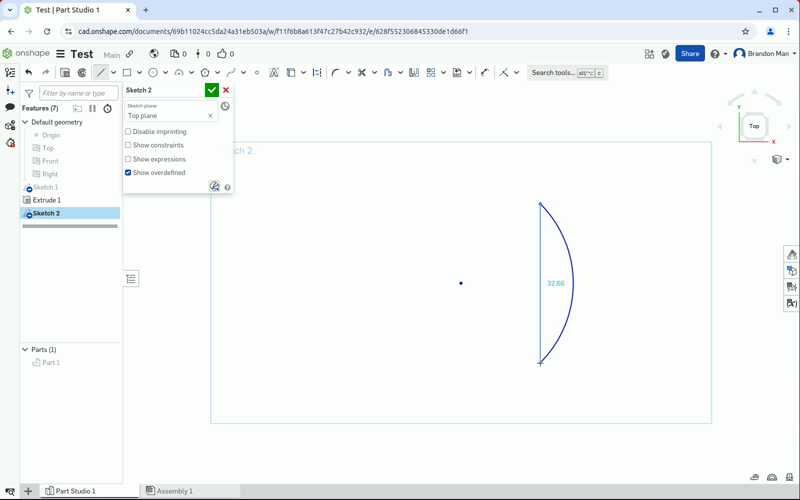
key_up(shift)
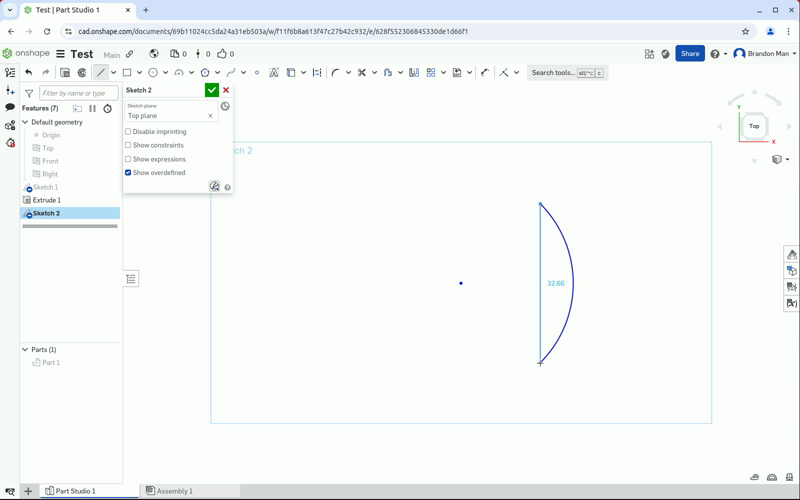
click(540, 362)
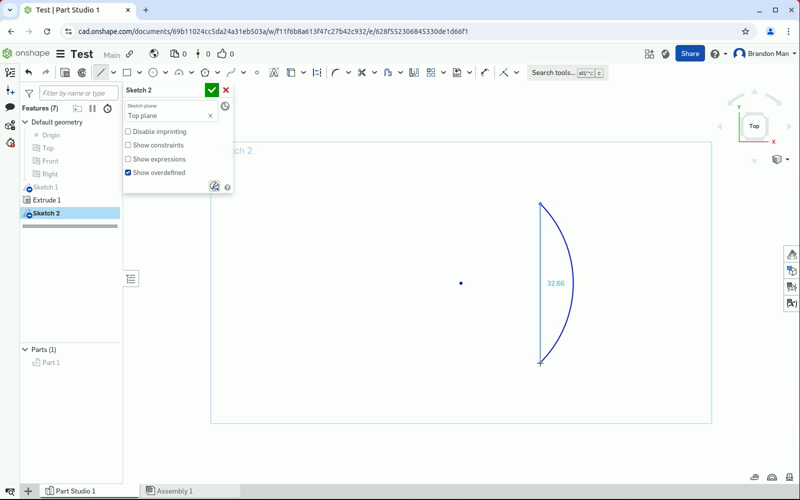
key(esc)
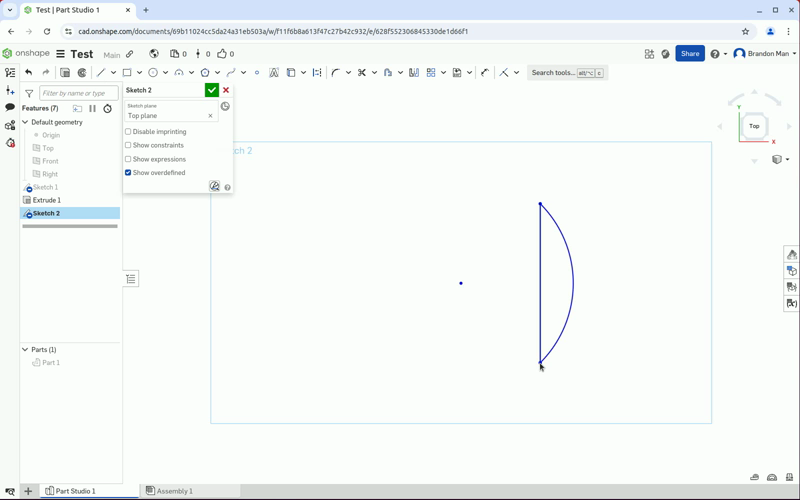
mouse_move(545, 338)
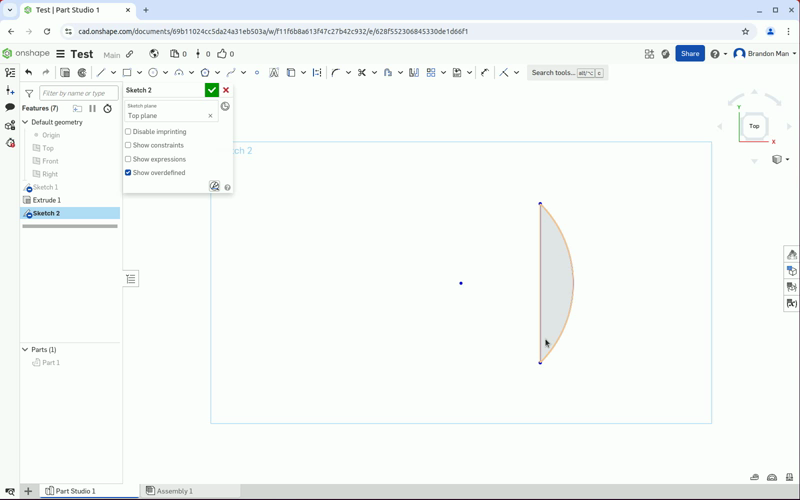
click(545, 338)
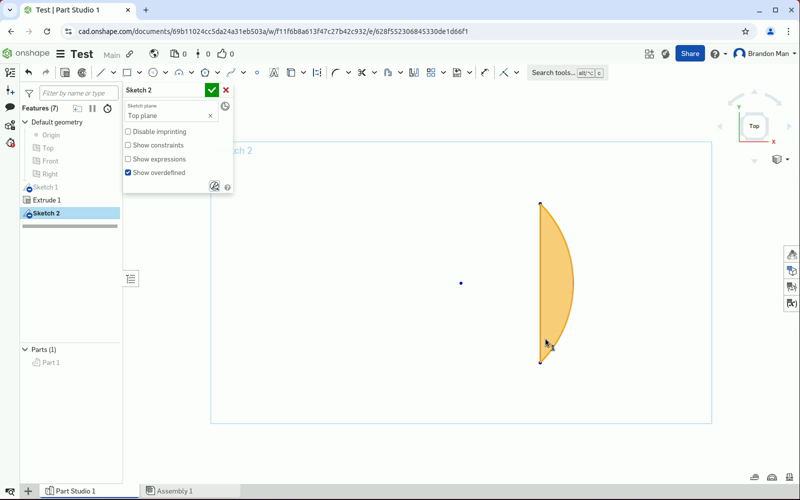
mouse_move(73, 352)
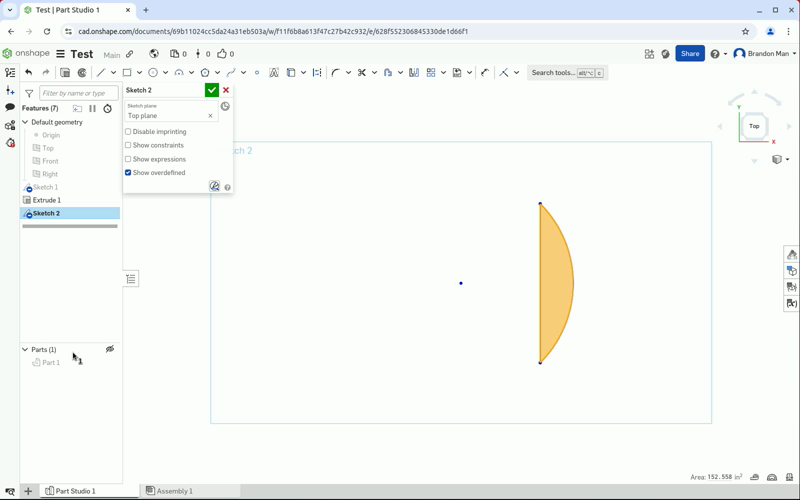
key(shift+y)
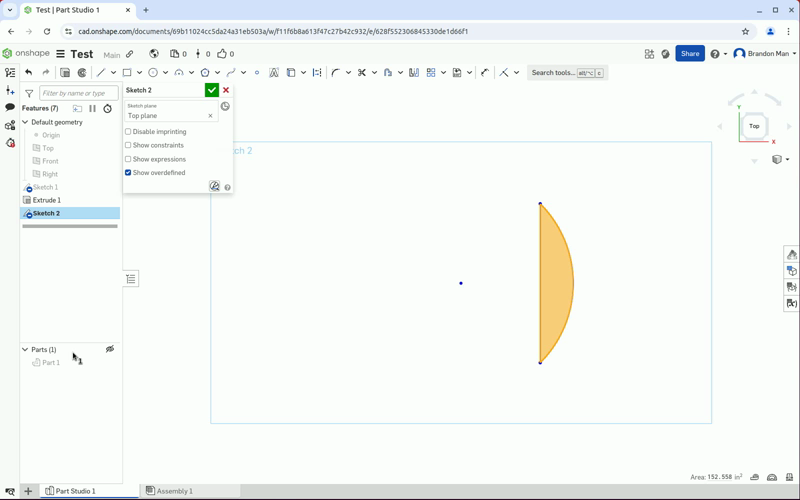
key(shift+e)
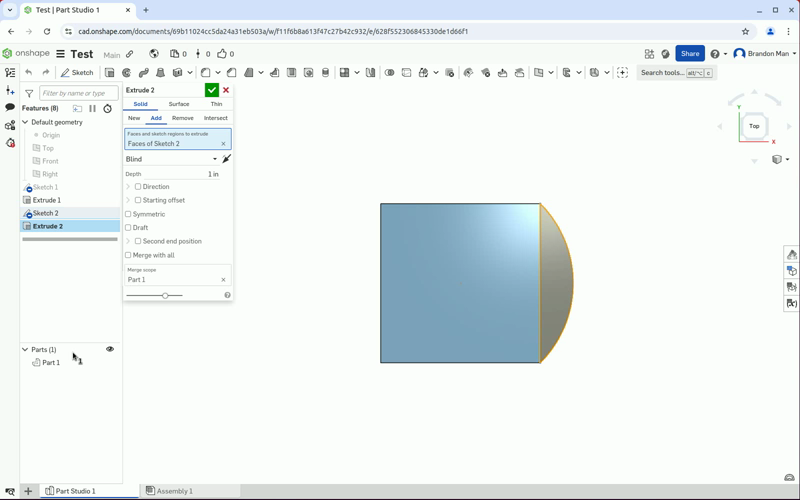
mouse_move(143, 106)
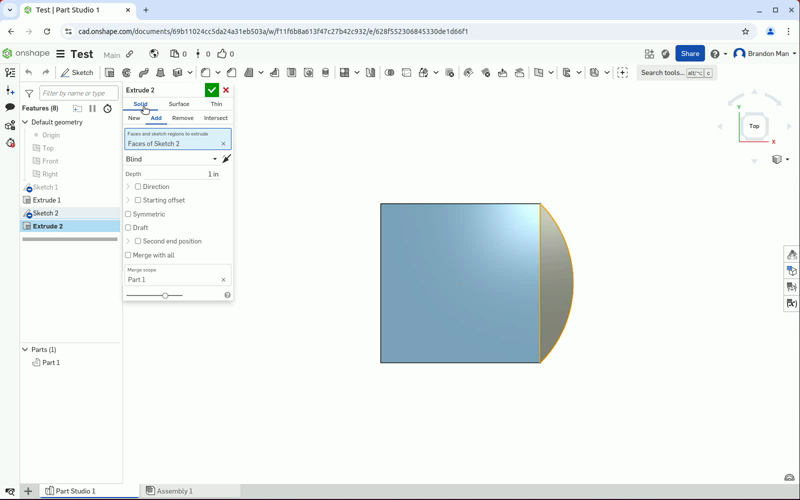
click(143, 106)
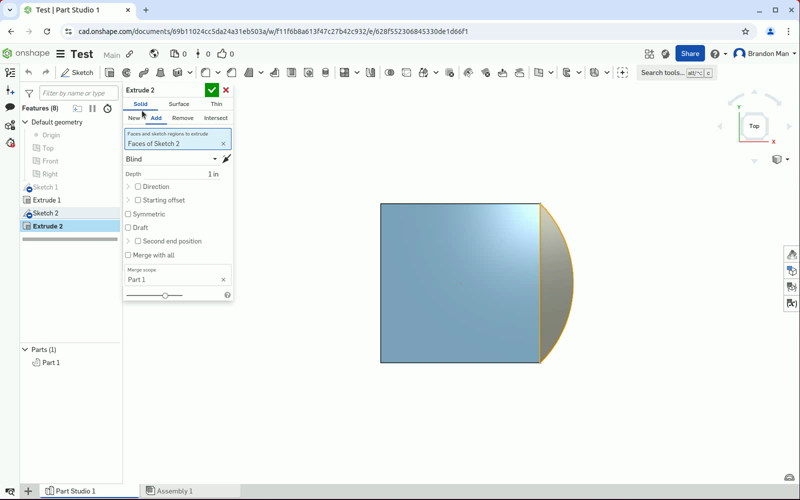
mouse_move(137, 120)
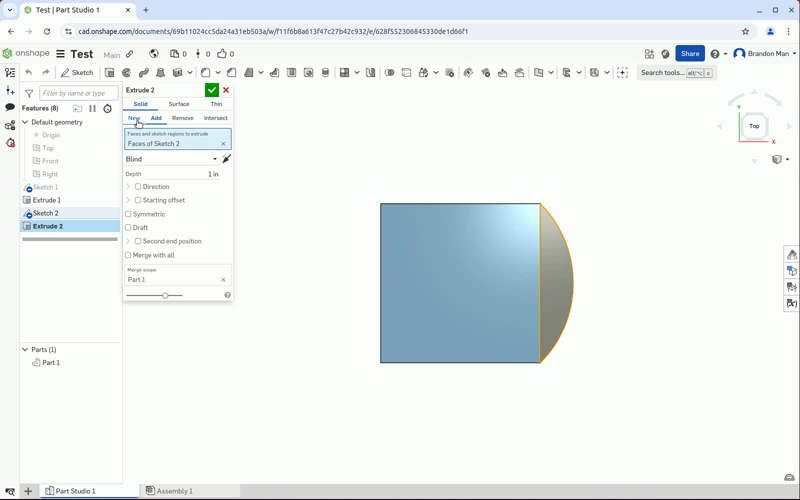
click(137, 120)
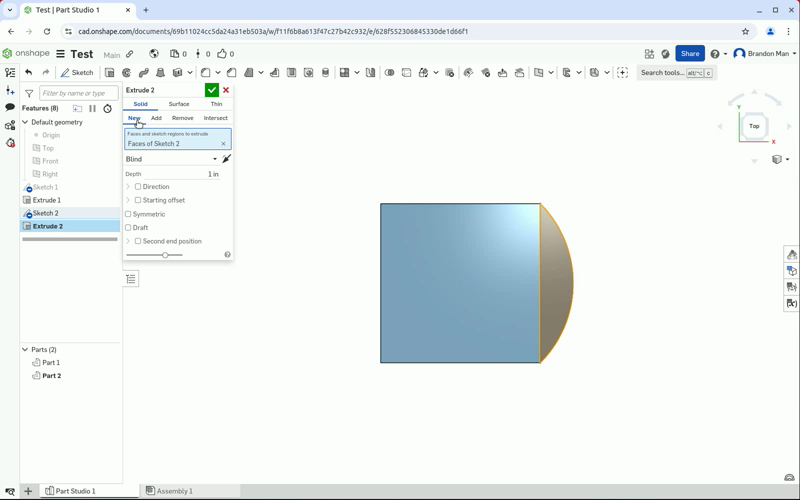
key(tab, 4)
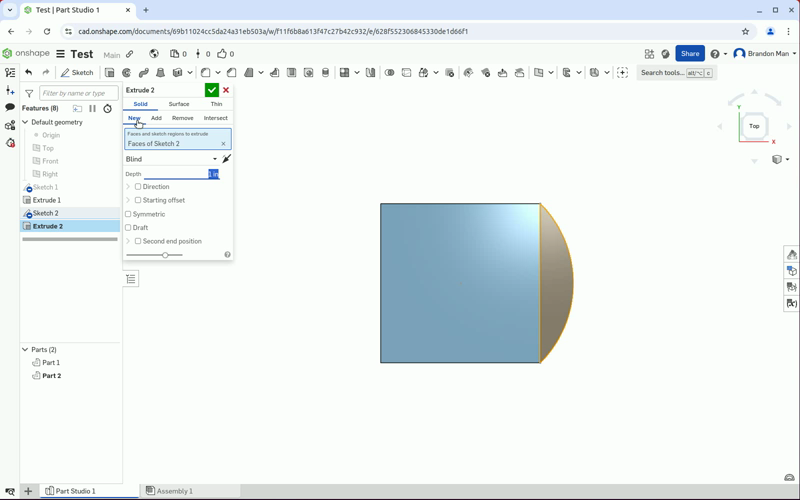
text(1.444)
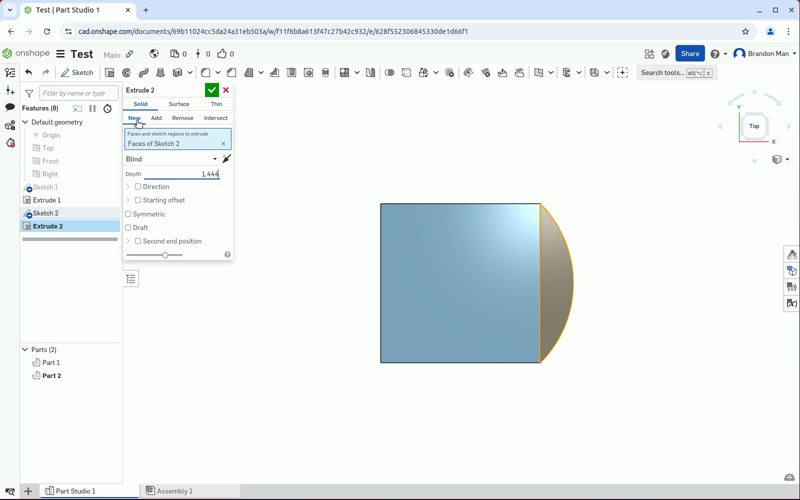
key(enter)
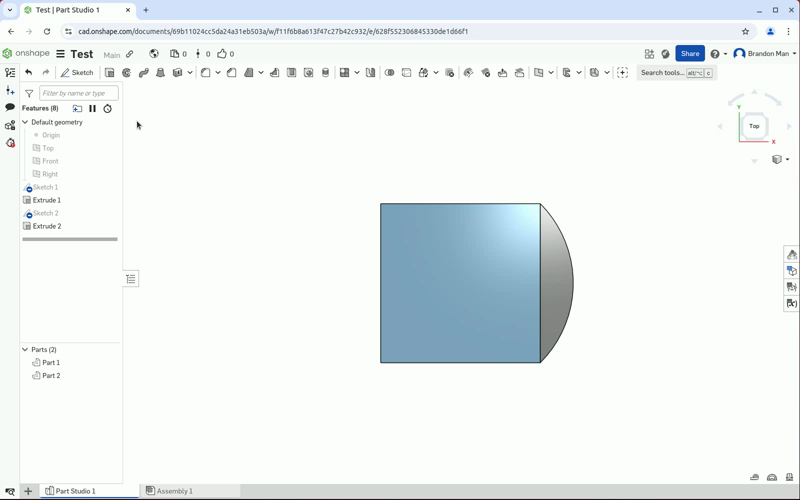
key(shift+h)
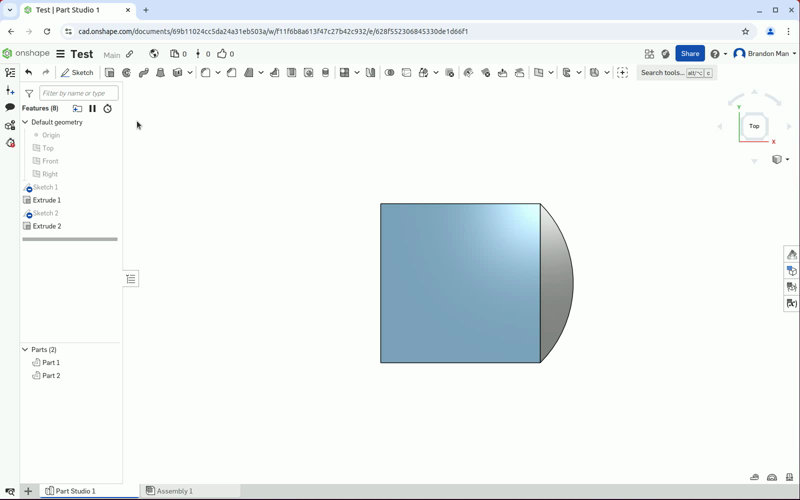
key(shift+h)
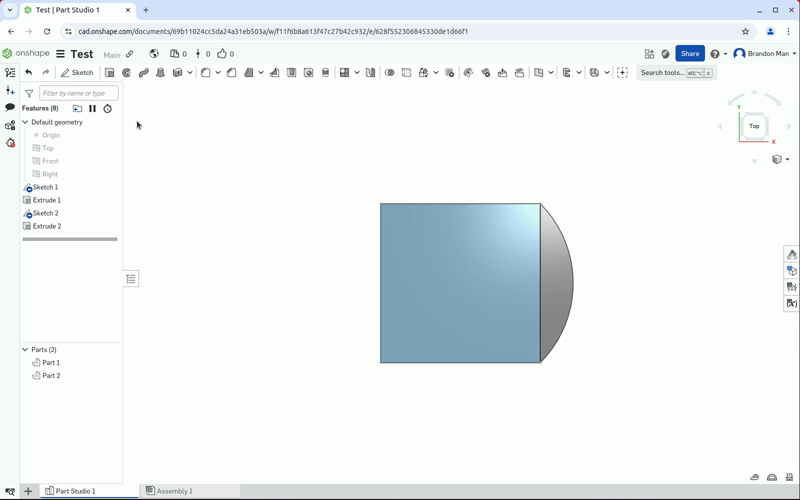
key(shift+7)
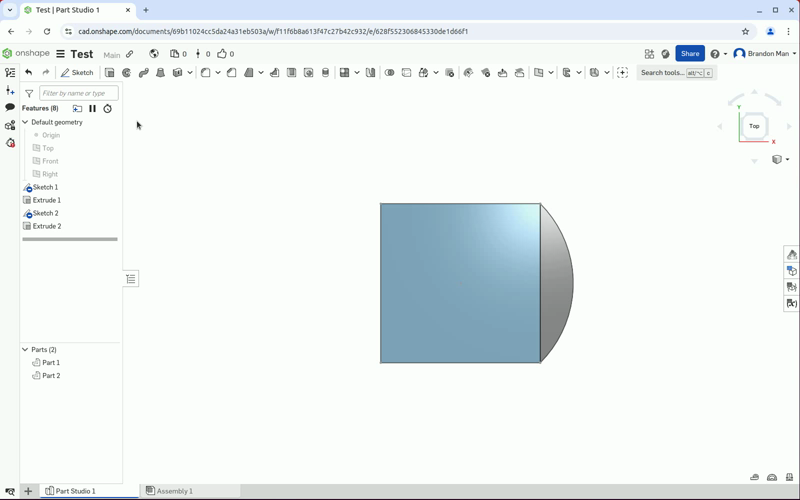
key(up, 3)
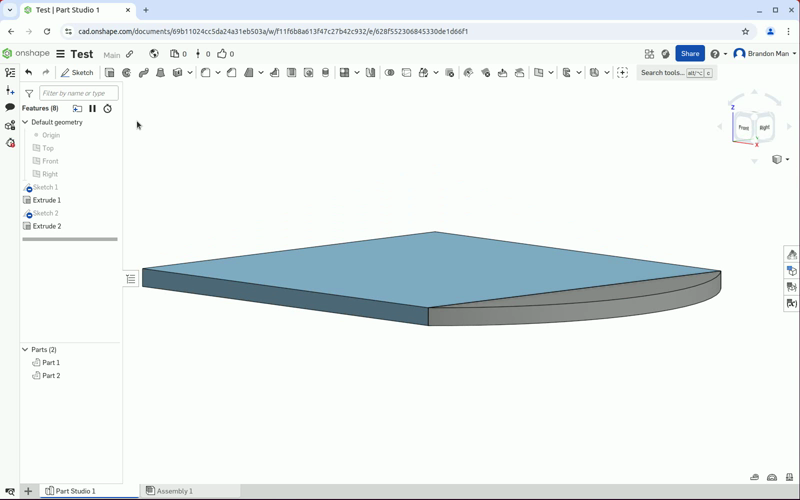
key(left, 3)
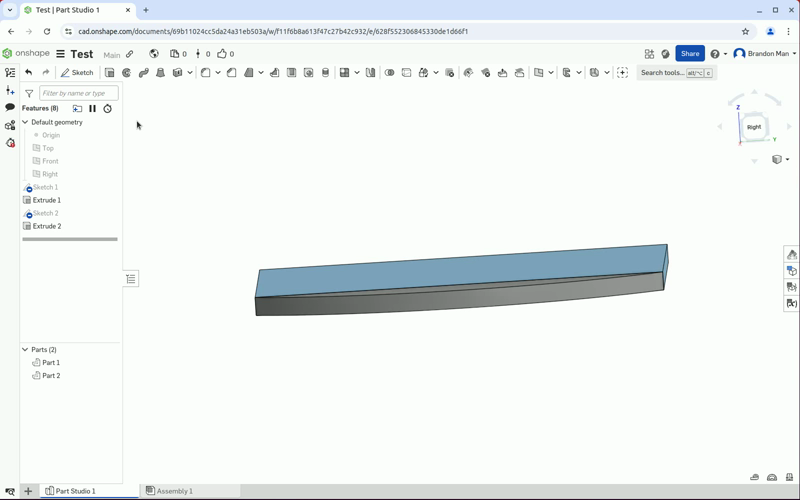
key(right, 3)
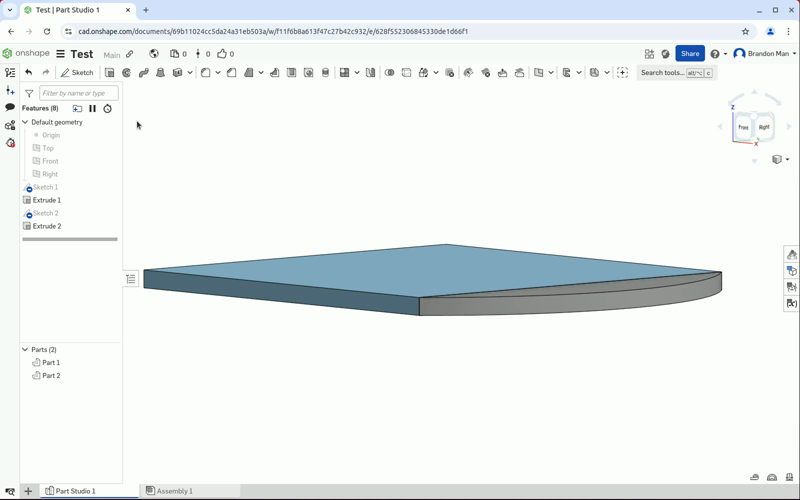
key(down, 3)
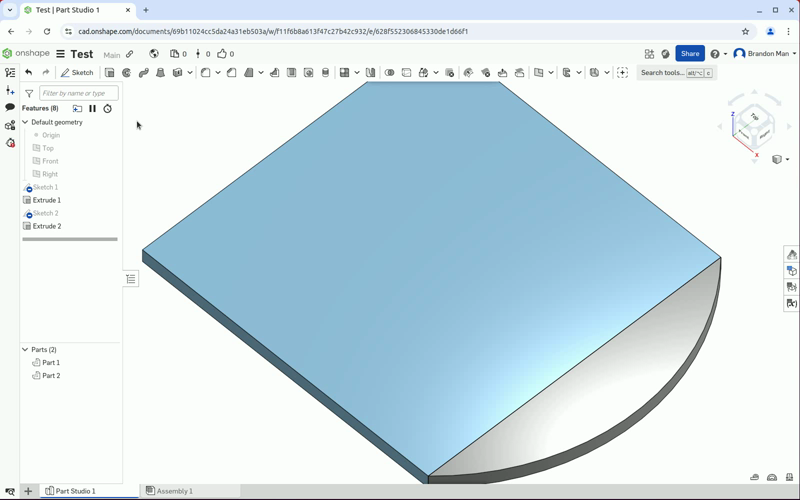
mouse_move(73, 189)
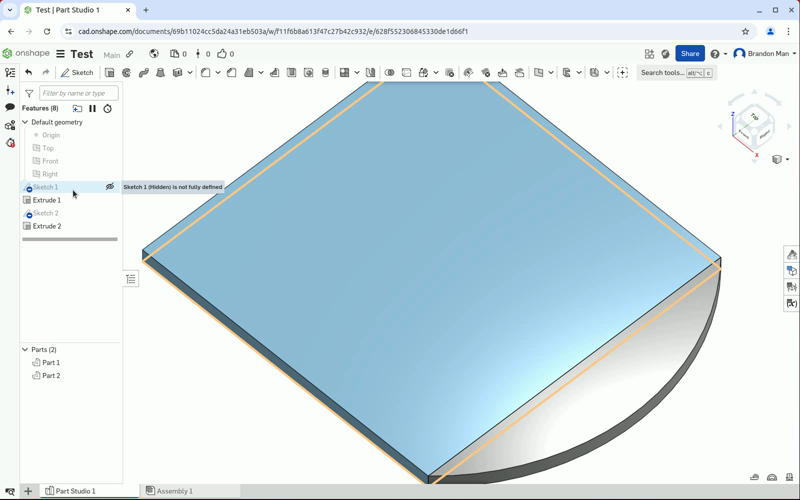
click(73, 189)